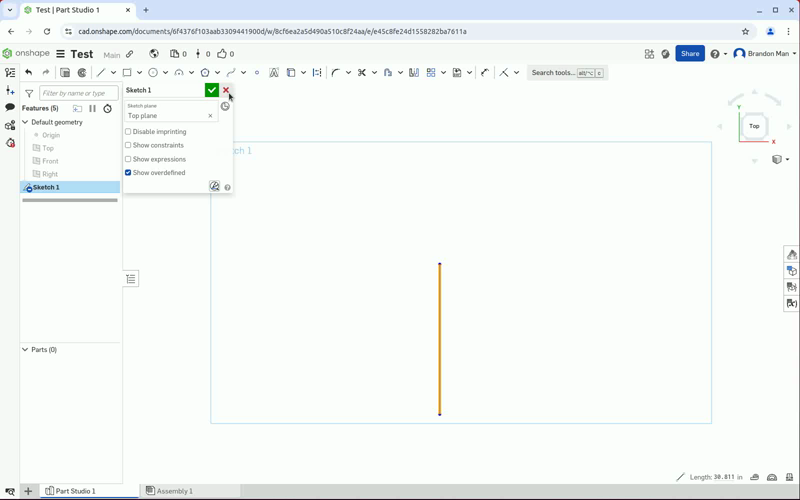
key(shift+h)
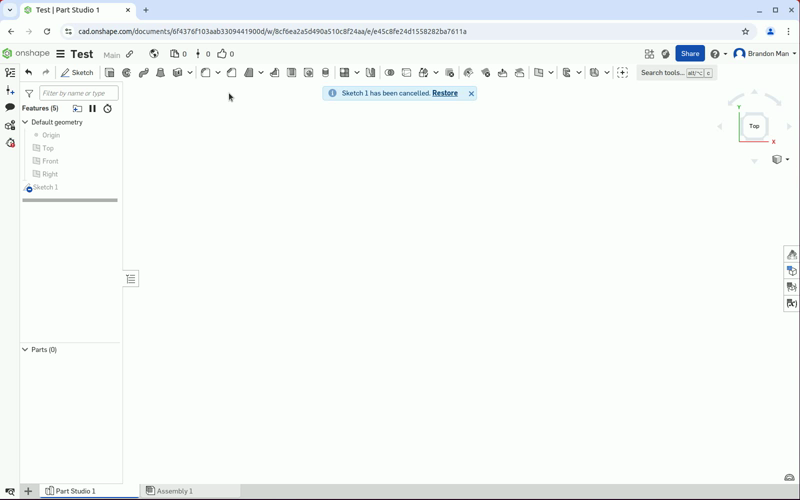
mouse_move(73, 352)
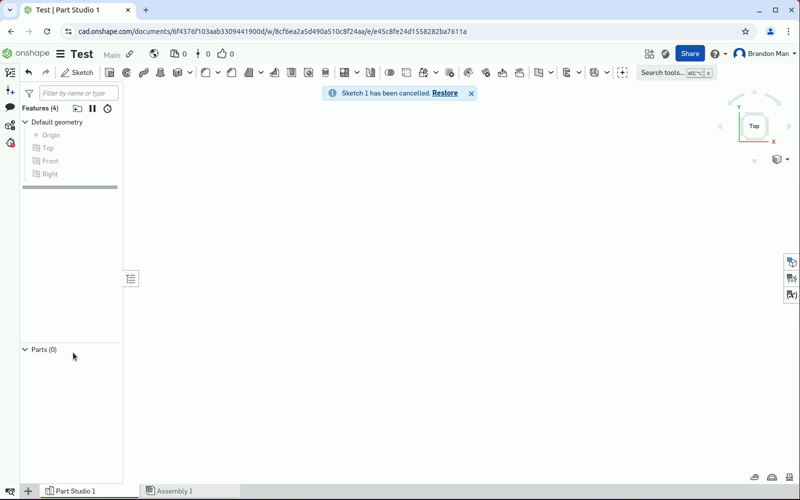
key(y)
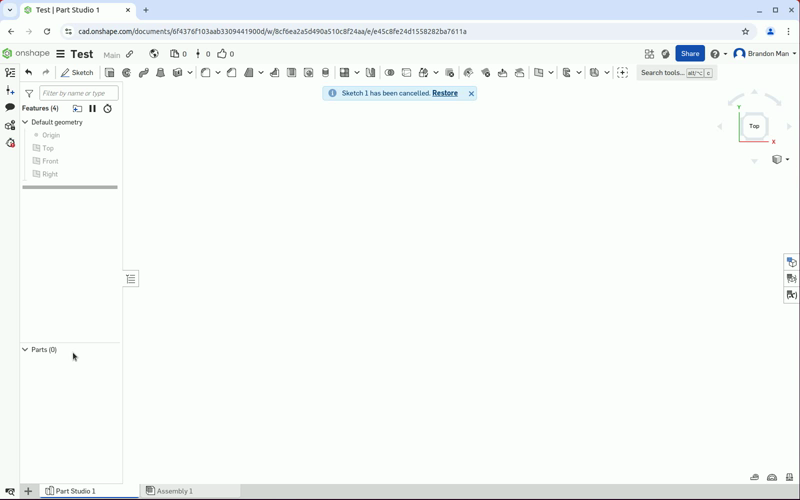
key(shift+p)
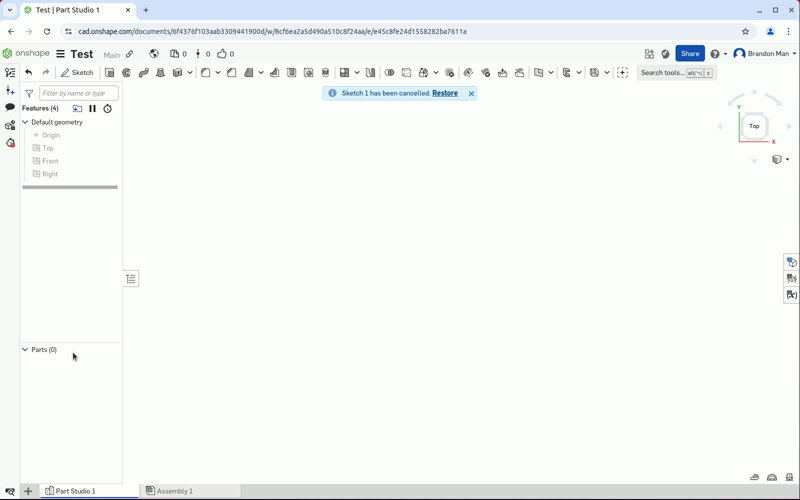
key(space)
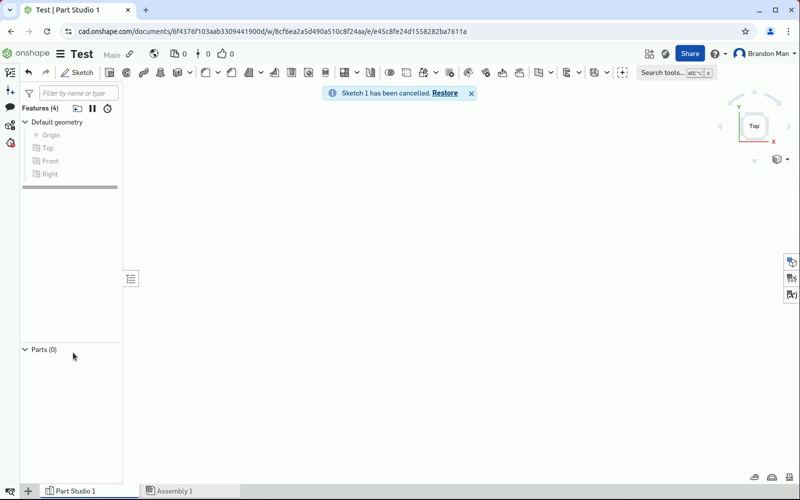
key_down(shift)
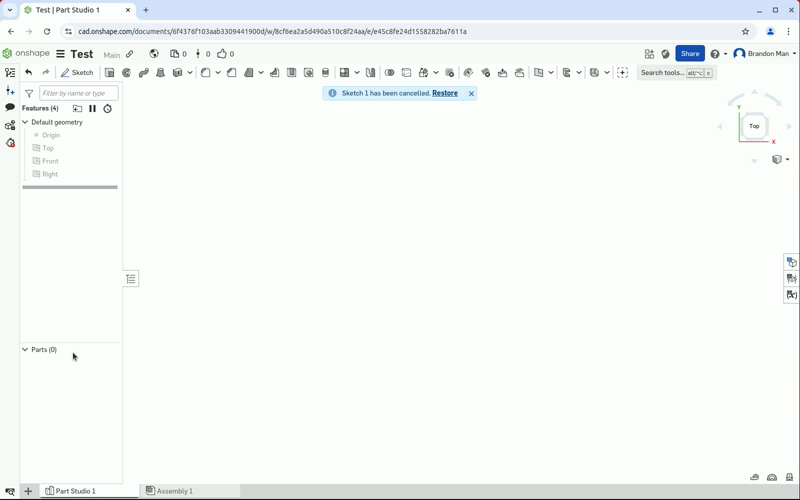
key(up)
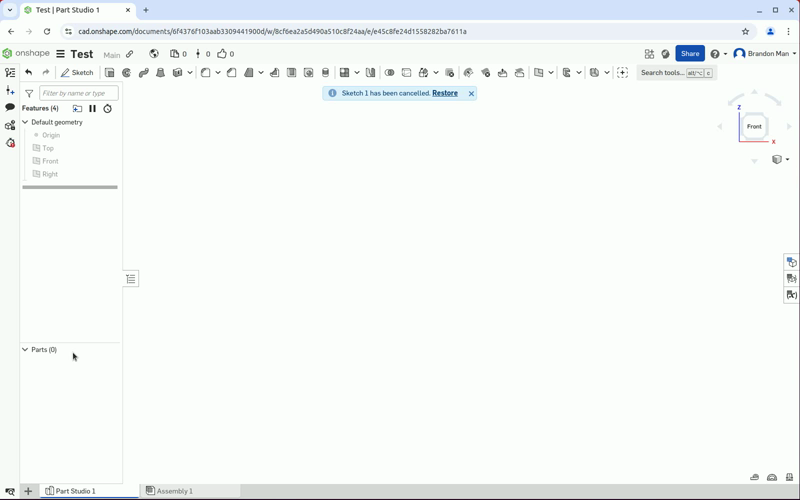
key_up(shift)
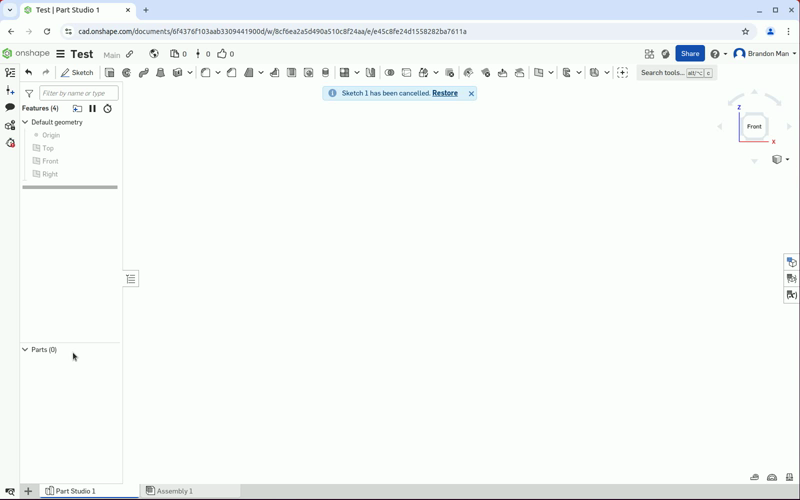
key(space)
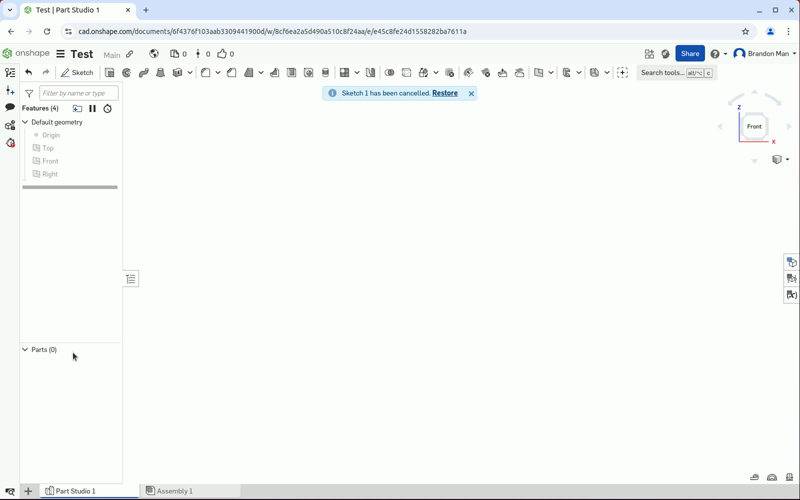
key_down(shift)
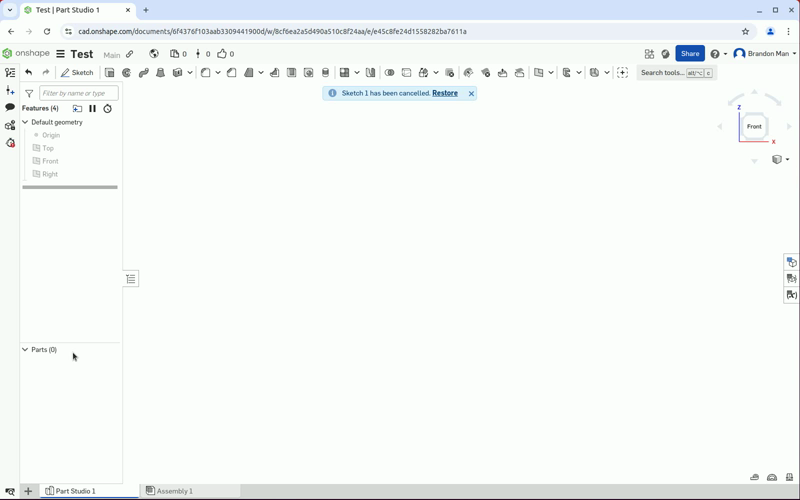
key(left)
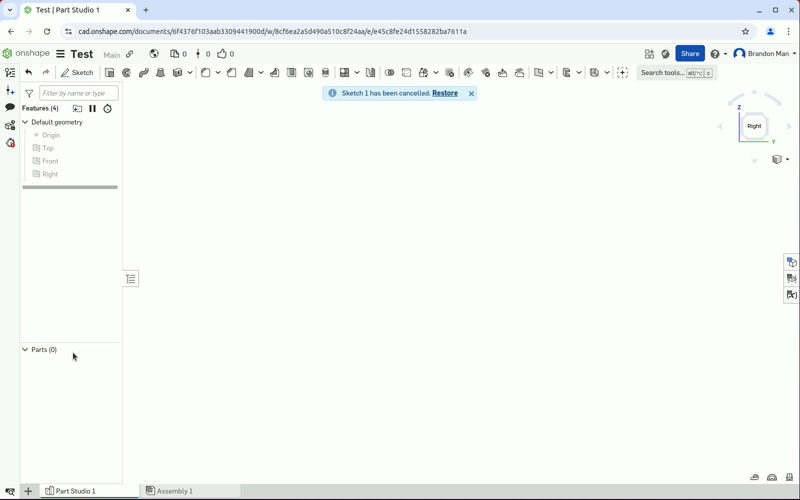
key_up(shift)
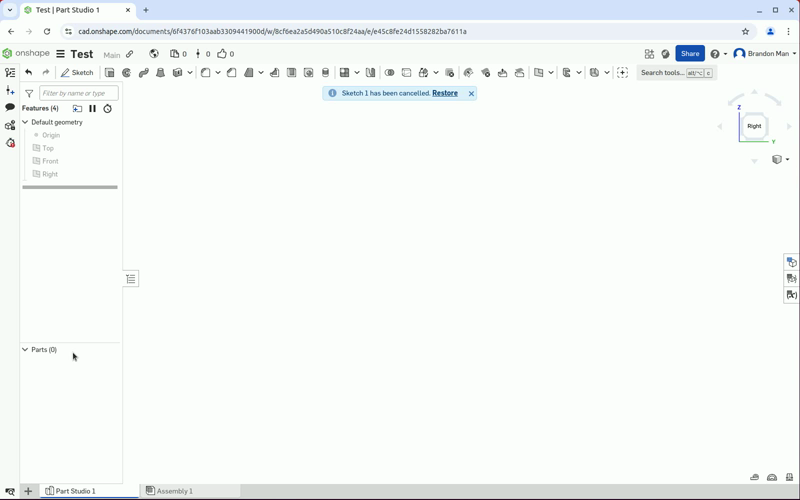
mouse_move(73, 352)
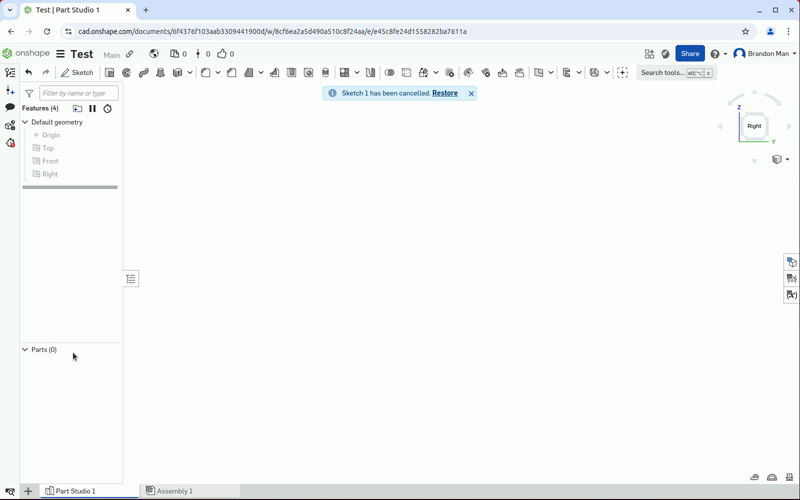
key(shift+y)
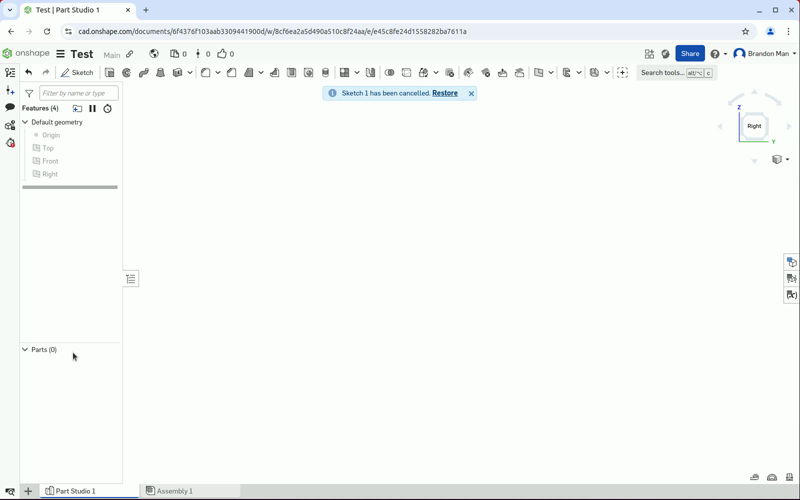
key(shift+s)
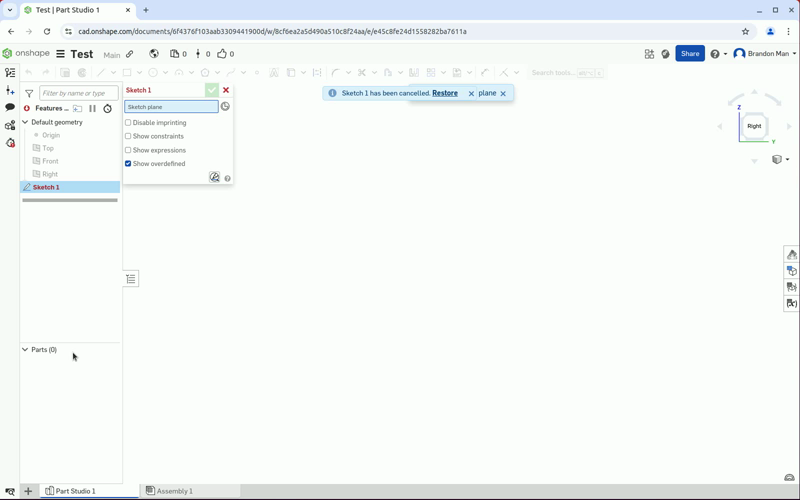
mouse_move(73, 176)
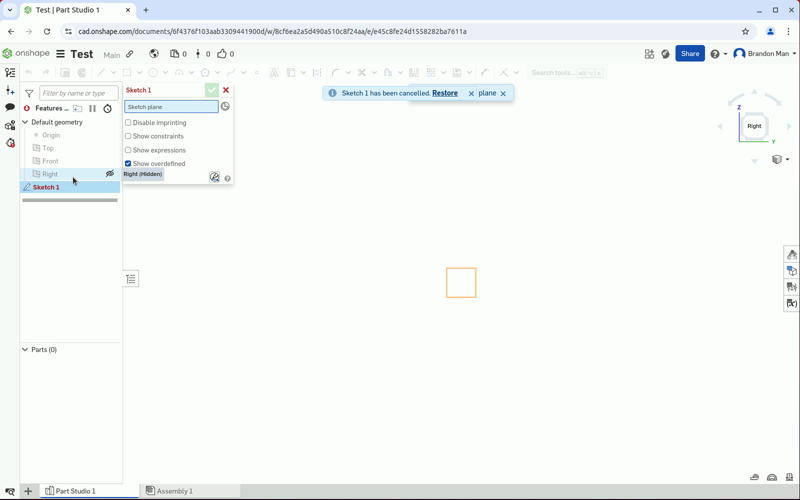
click(73, 176)
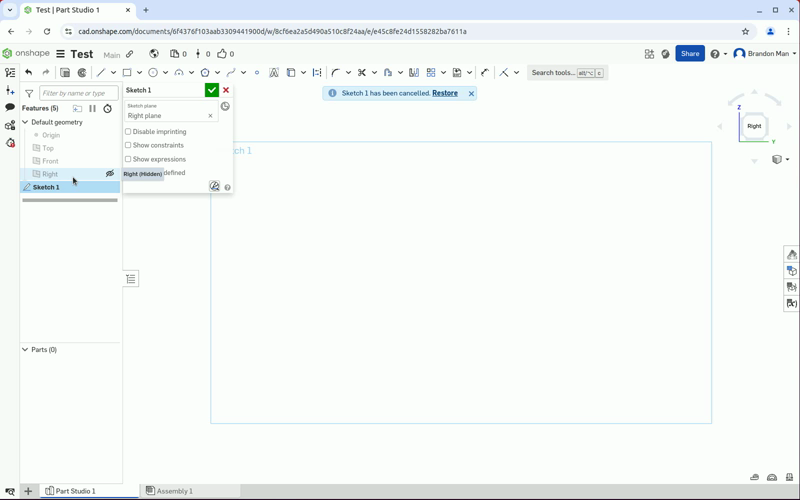
mouse_move(73, 352)
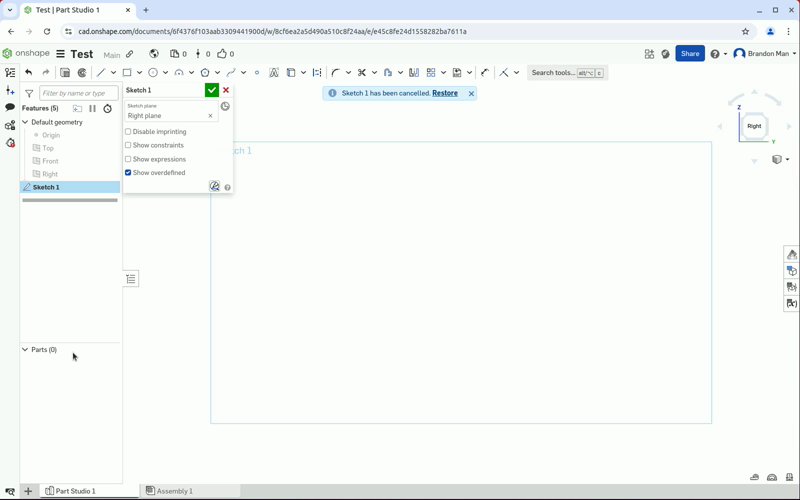
key(y)
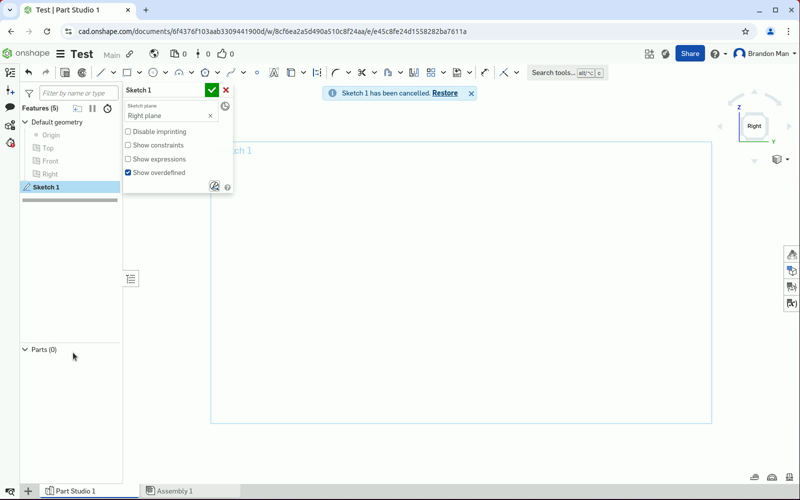
key(c)
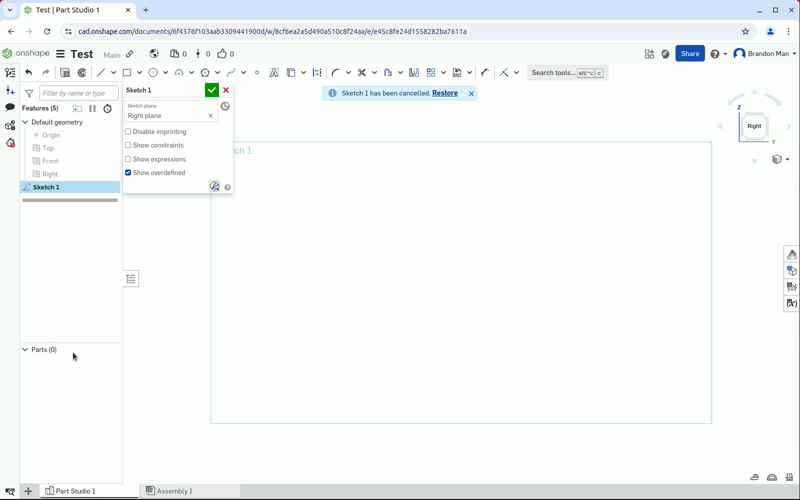
key_down(shift)
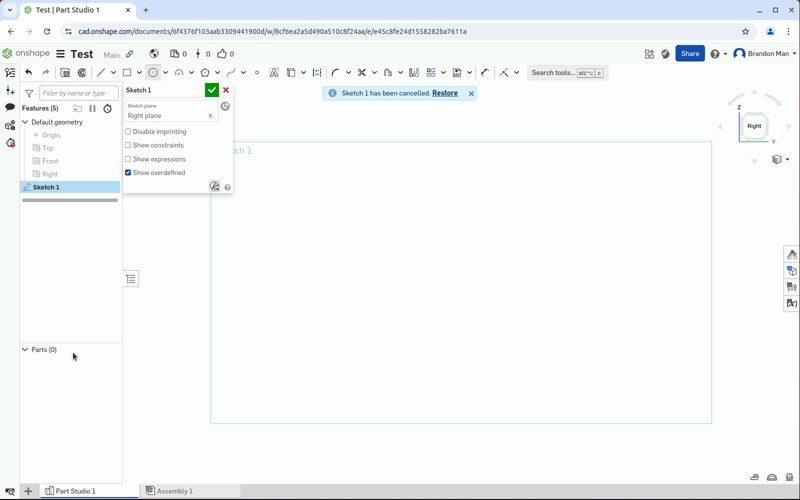
mouse_move(461, 282)
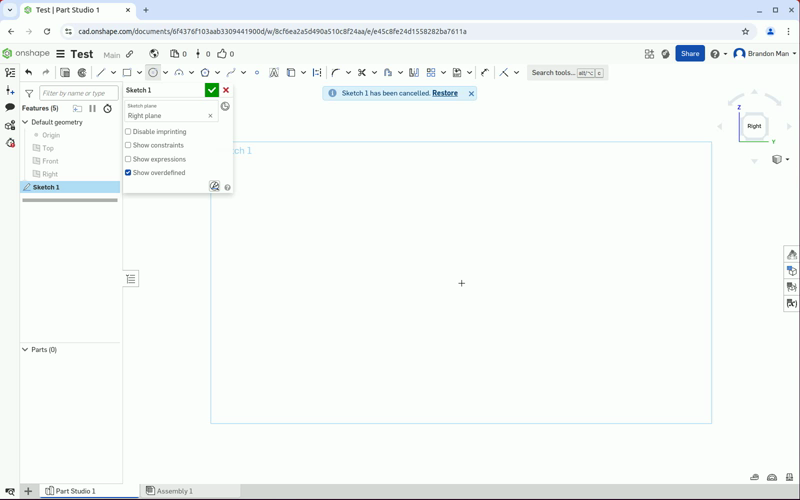
click(461, 282)
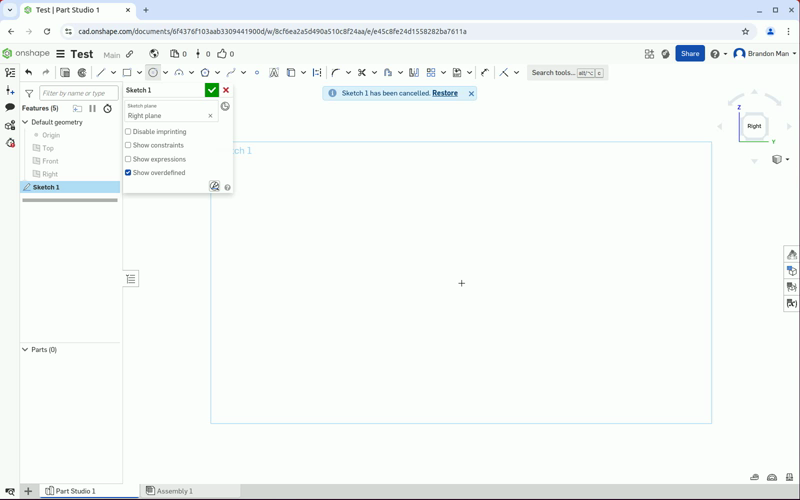
key_up(shift)
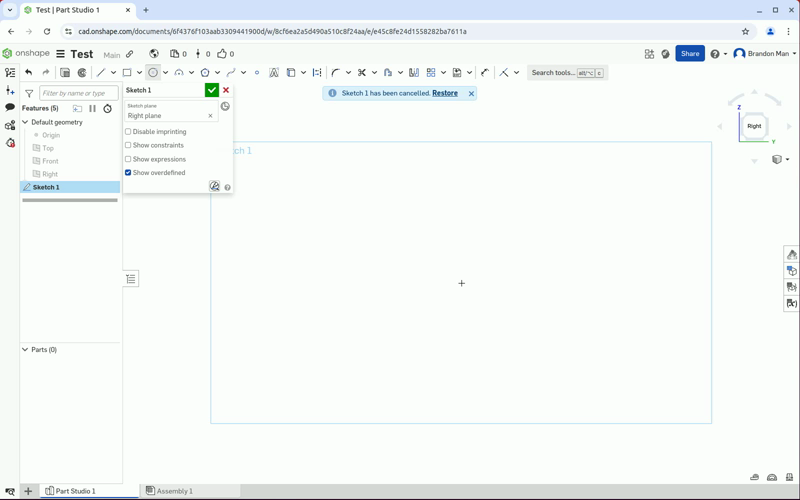
mouse_move(466, 282)
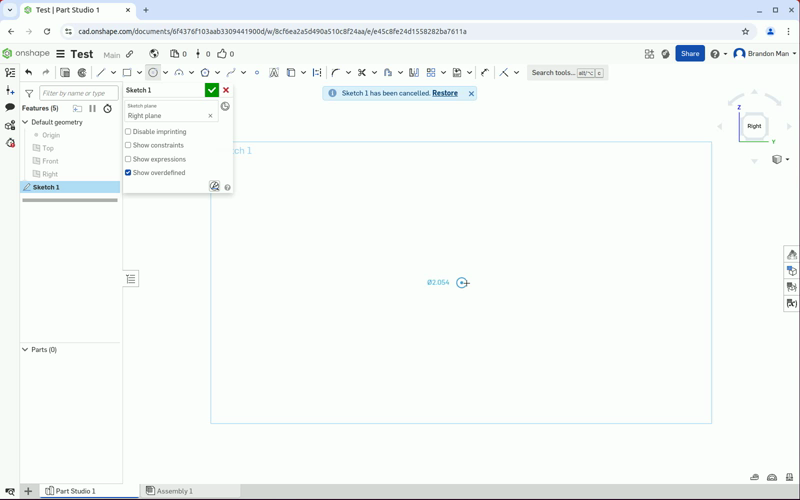
click(466, 282)
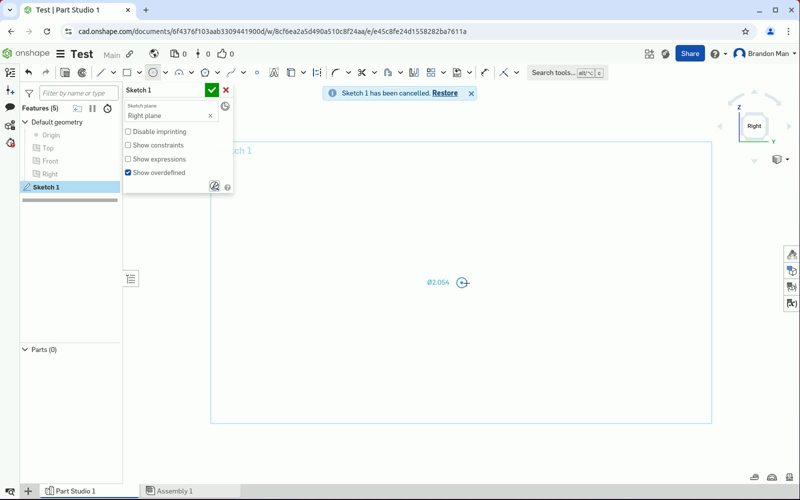
key(esc)
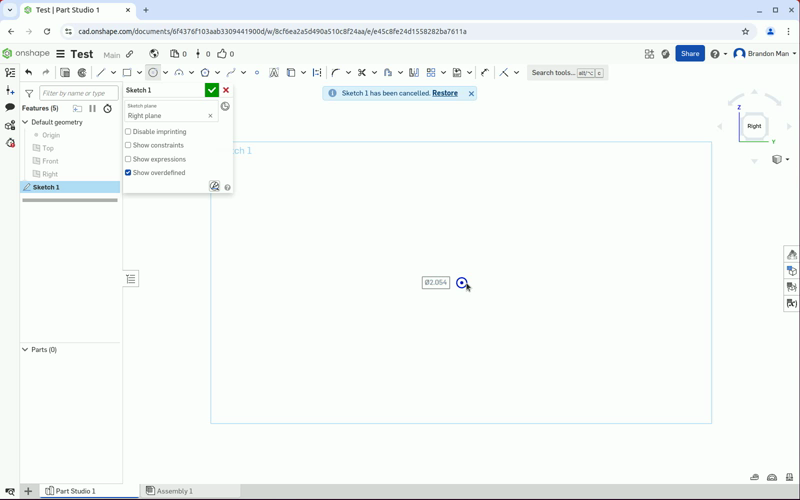
mouse_move(462, 283)
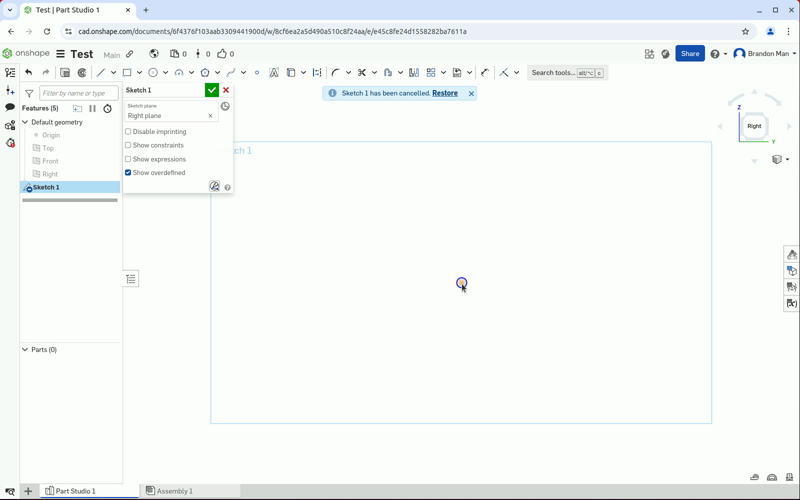
scroll(6)
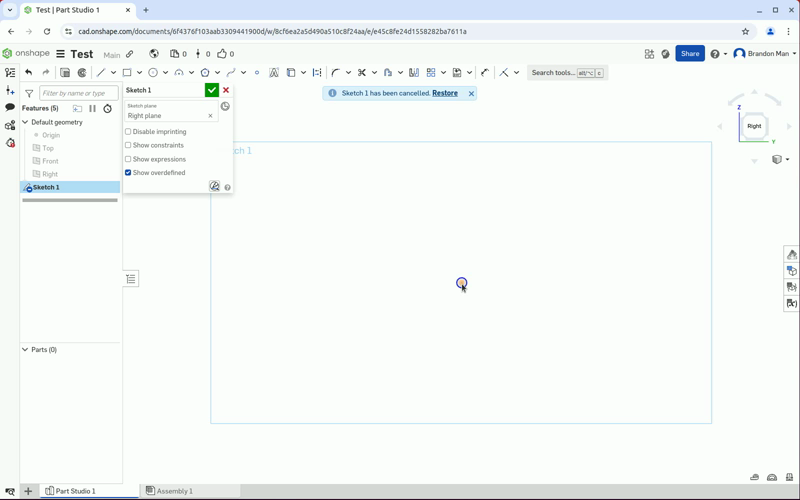
scroll(6)
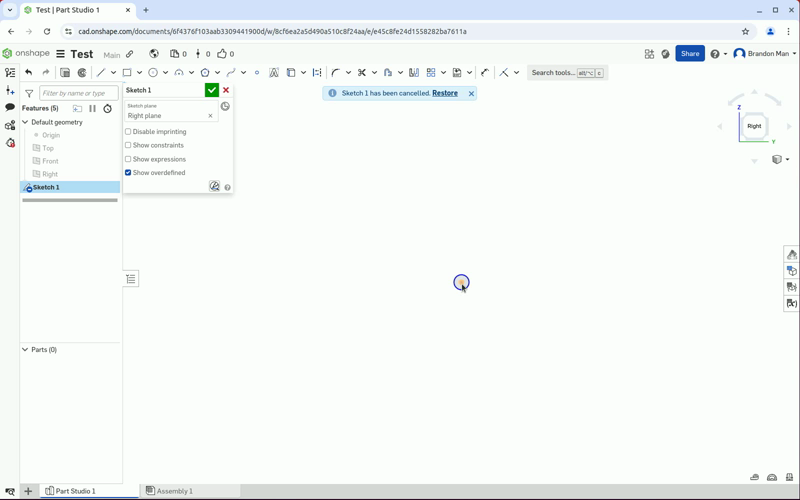
scroll(6)
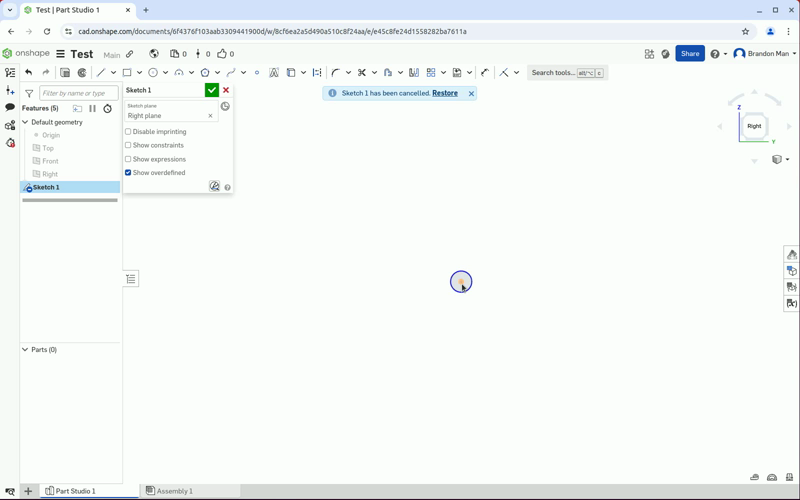
scroll(6)
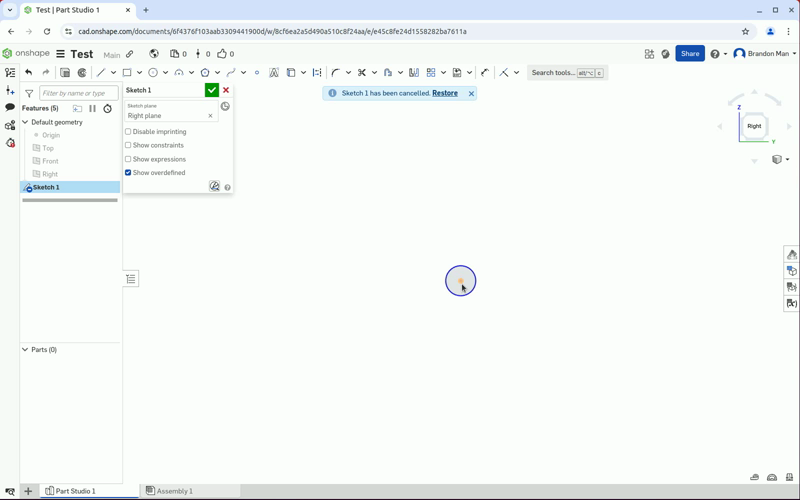
scroll(6)
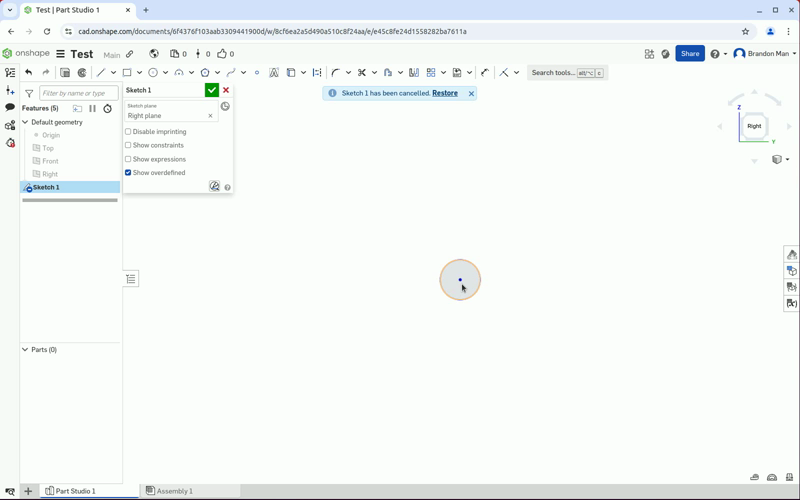
scroll(6)
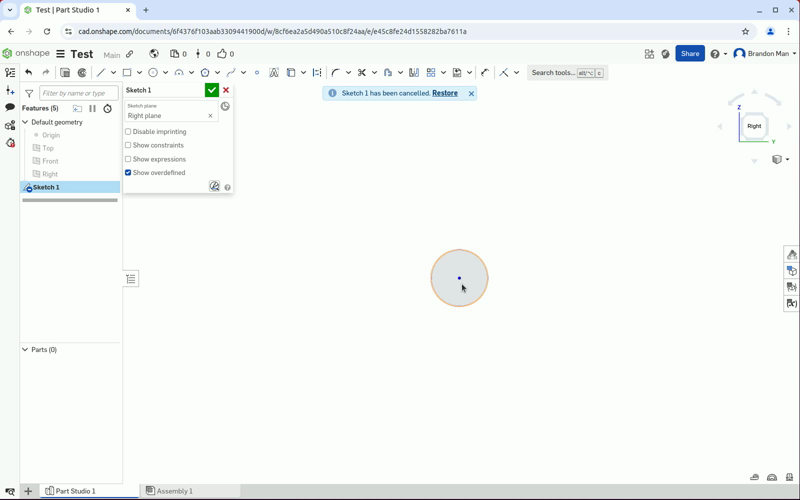
scroll(6)
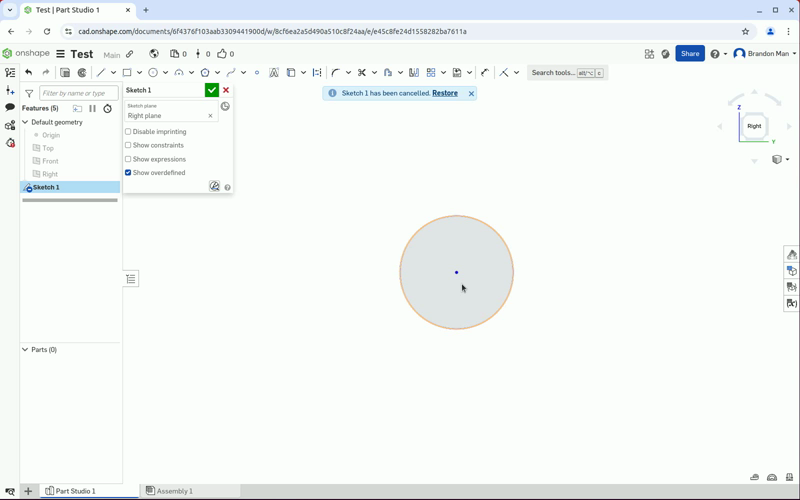
click(462, 283)
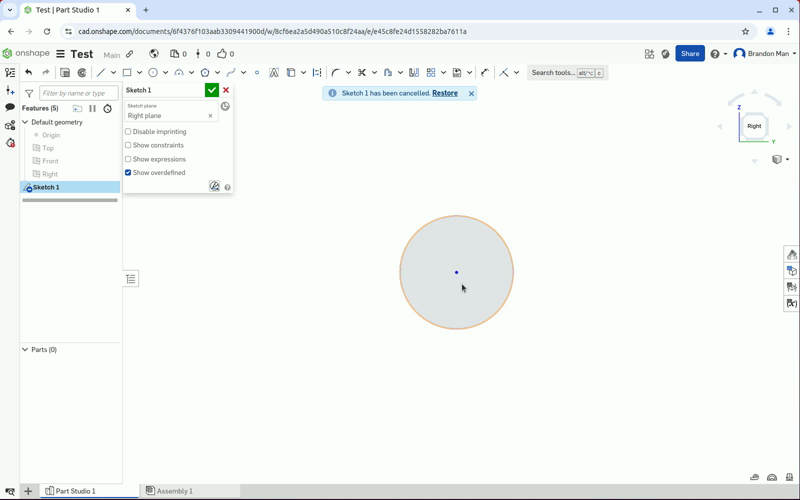
scroll(-6)
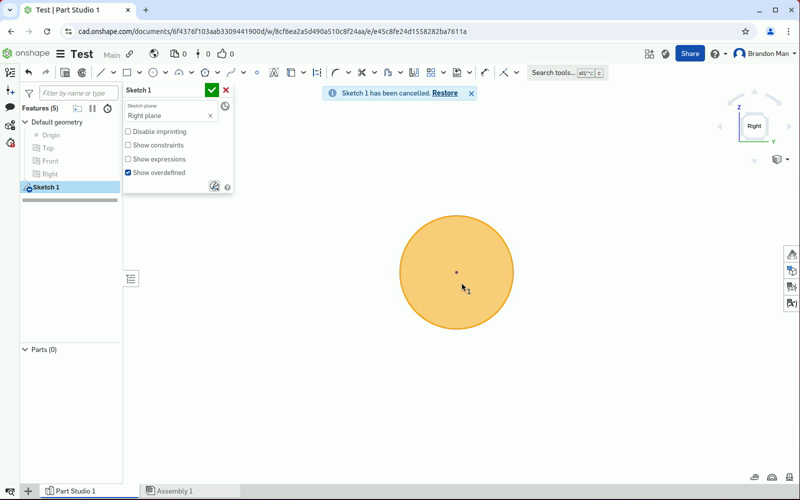
scroll(-6)
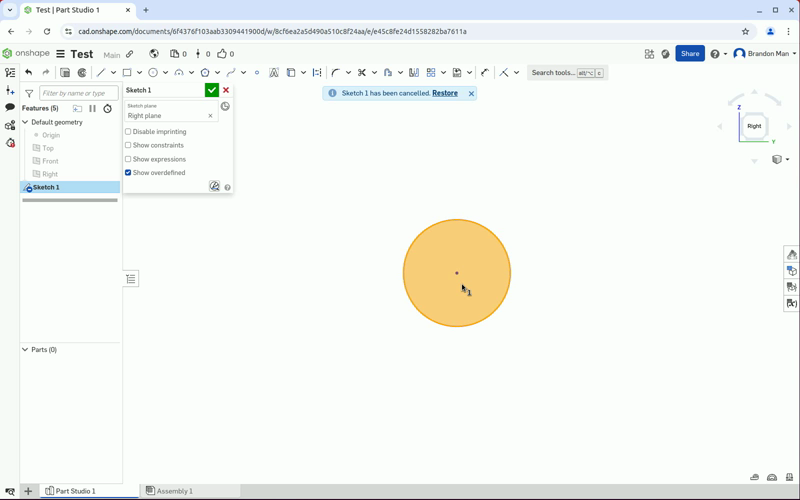
scroll(-6)
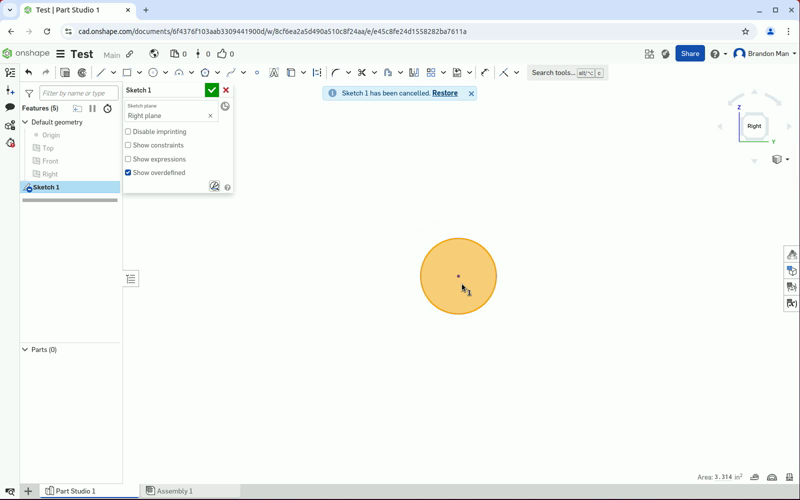
scroll(-6)
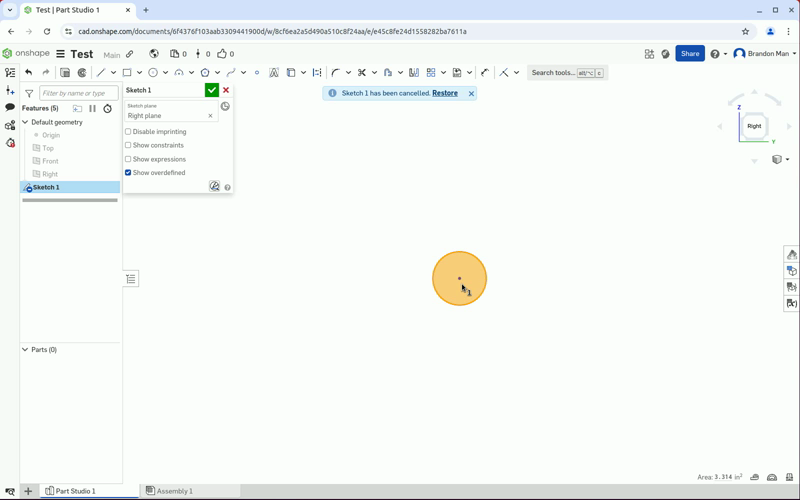
scroll(-6)
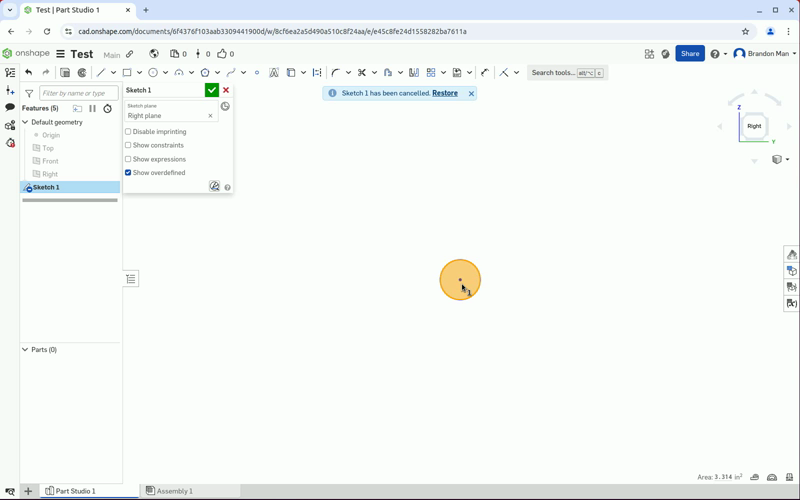
scroll(-6)
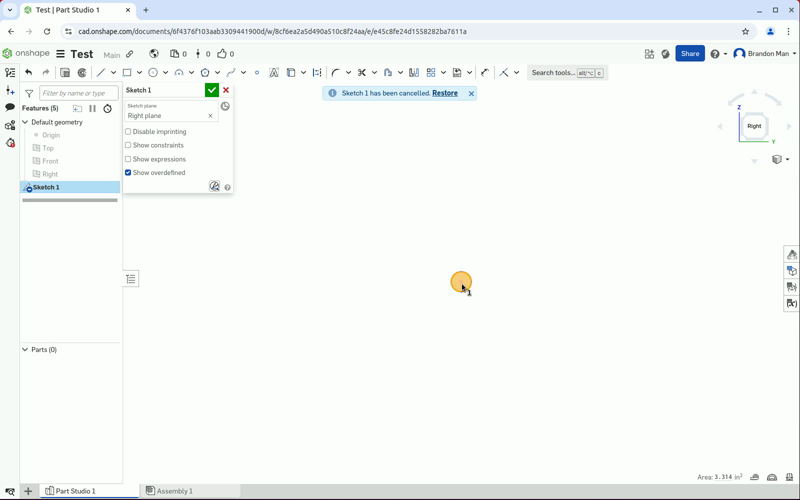
scroll(-6)
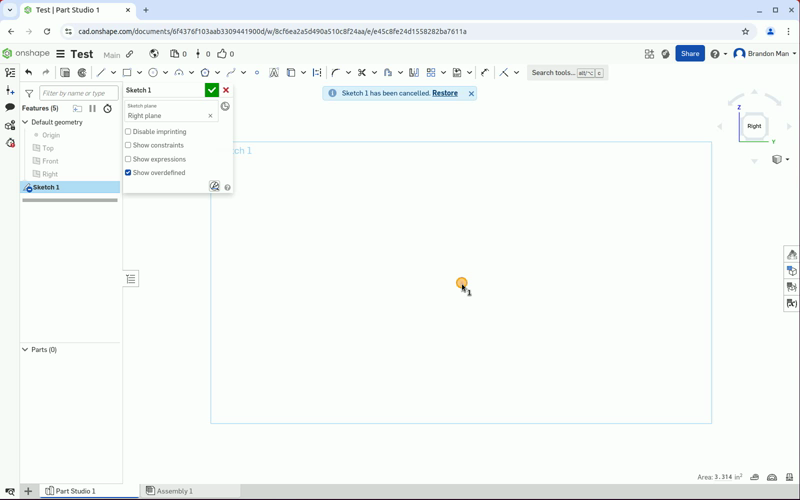
mouse_move(73, 352)
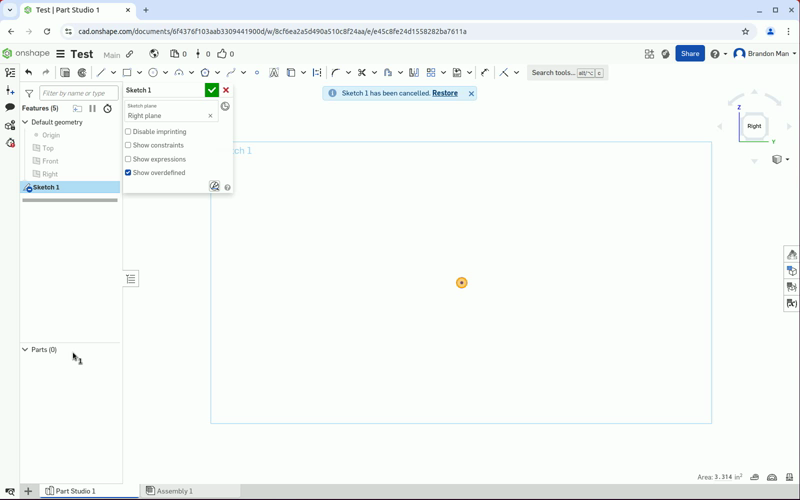
key(shift+y)
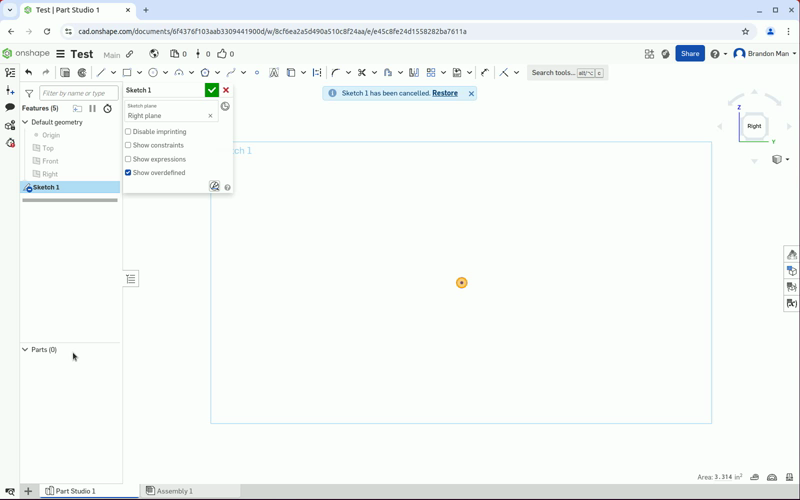
key(shift+e)
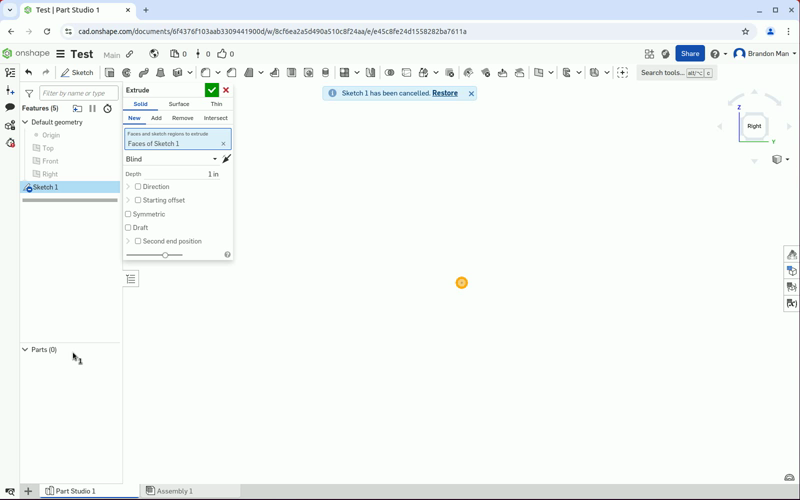
mouse_move(143, 106)
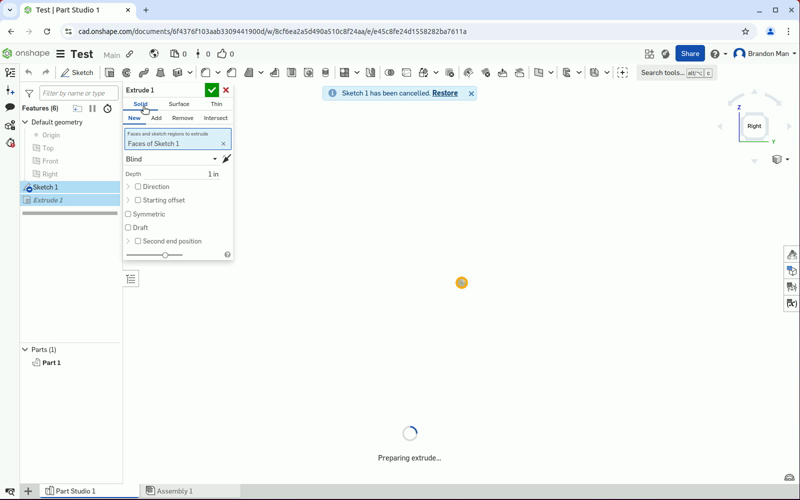
click(143, 106)
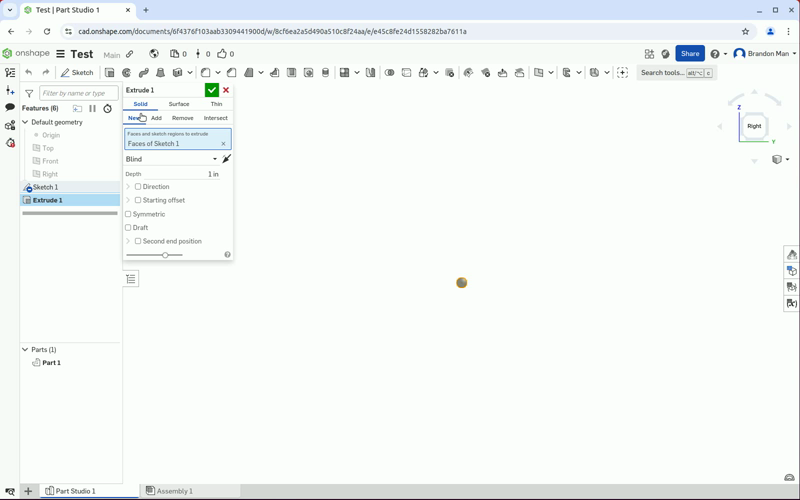
mouse_move(137, 120)
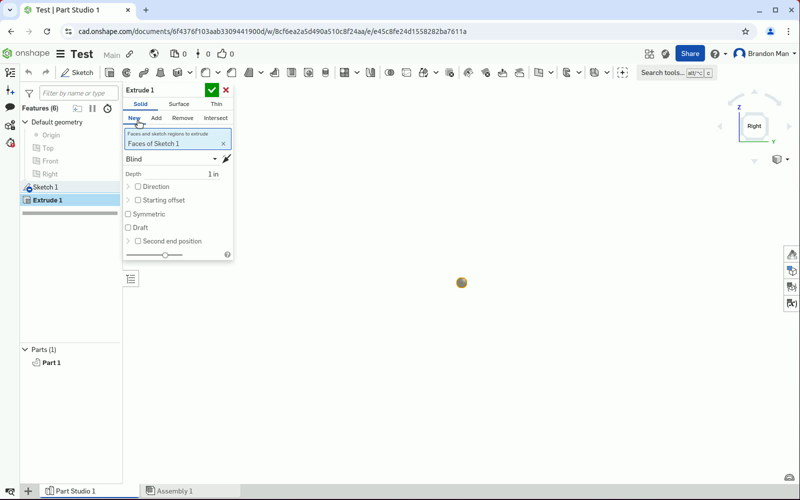
click(137, 120)
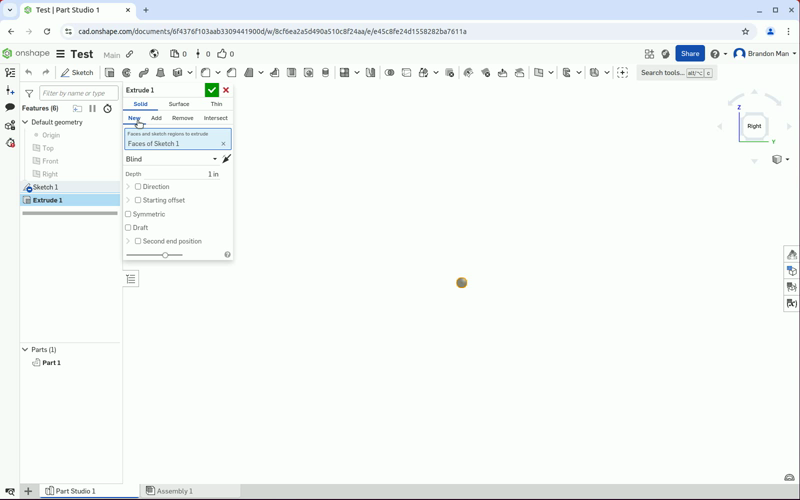
key(tab, 4)
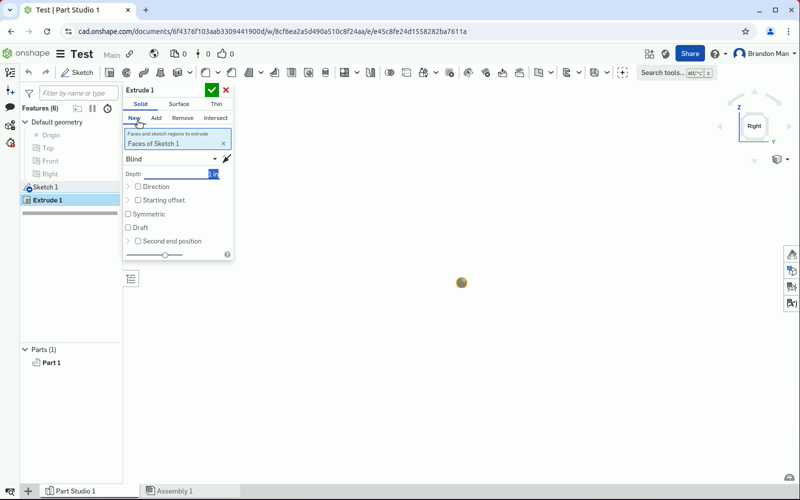
text(46.216)
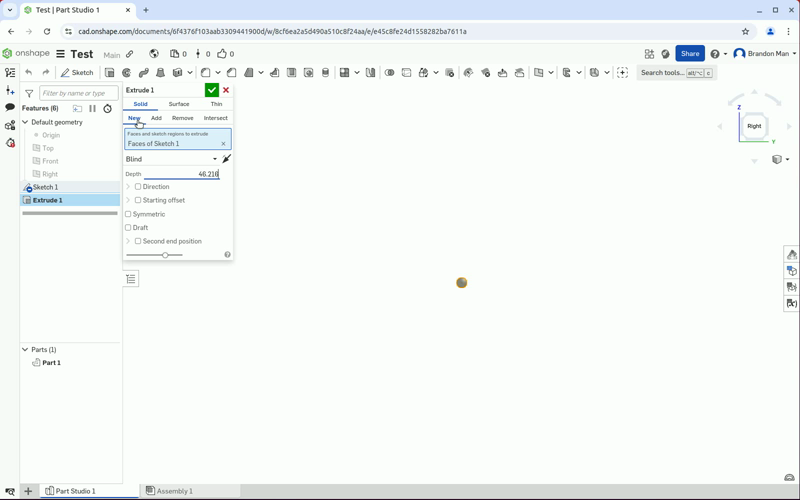
key(tab, 3)
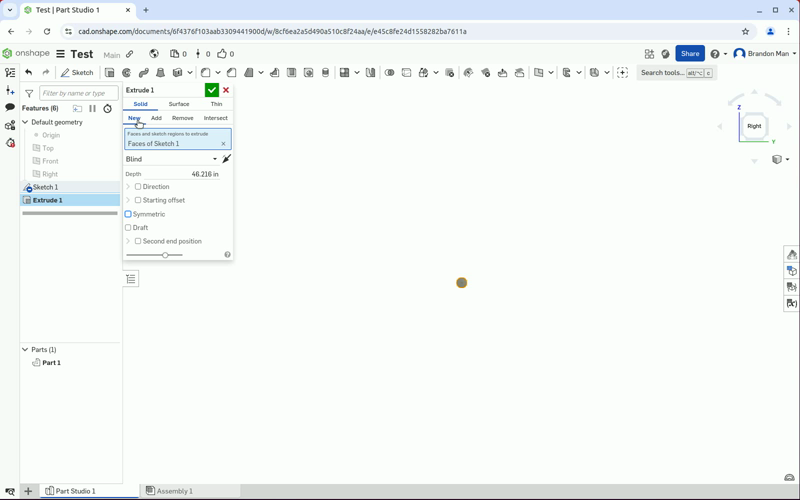
key(space)
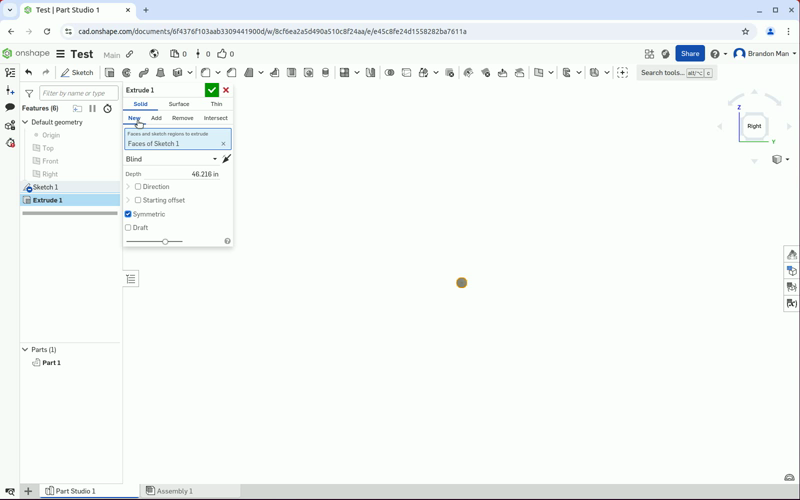
key(enter)
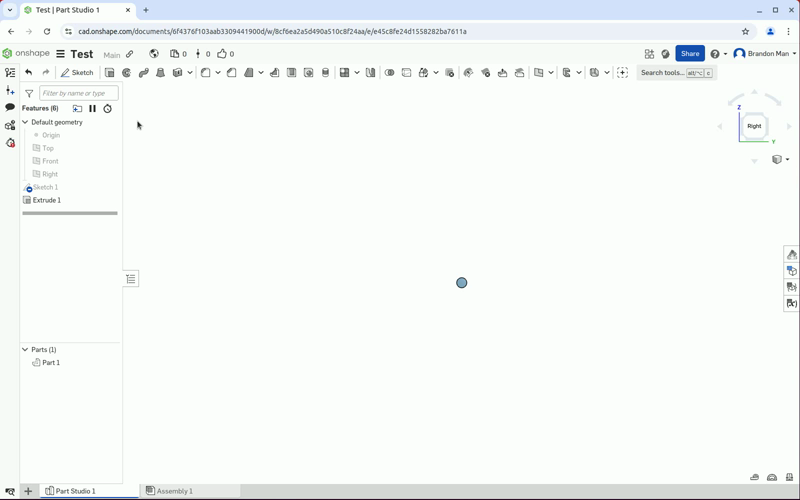
key(shift+h)
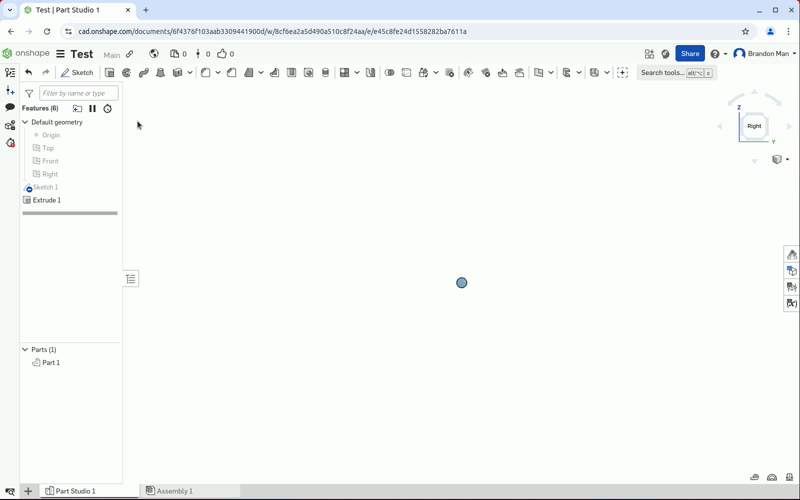
key(shift+h)
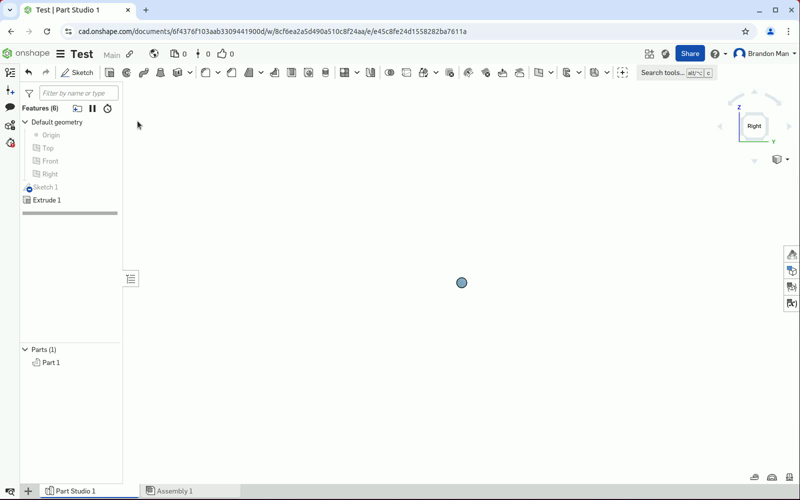
mouse_move(73, 189)
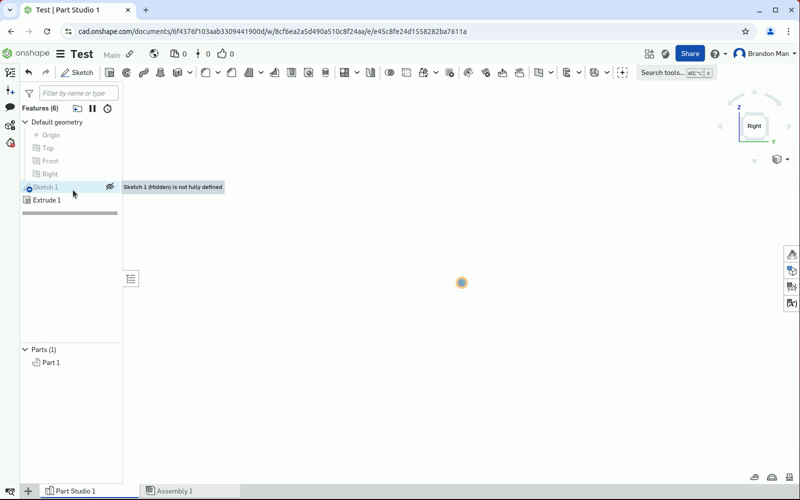
click(73, 189)
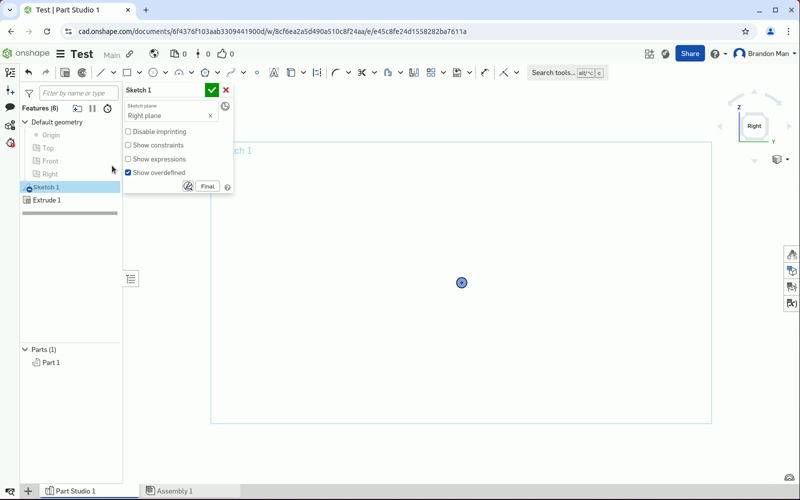
mouse_move(229, 92)
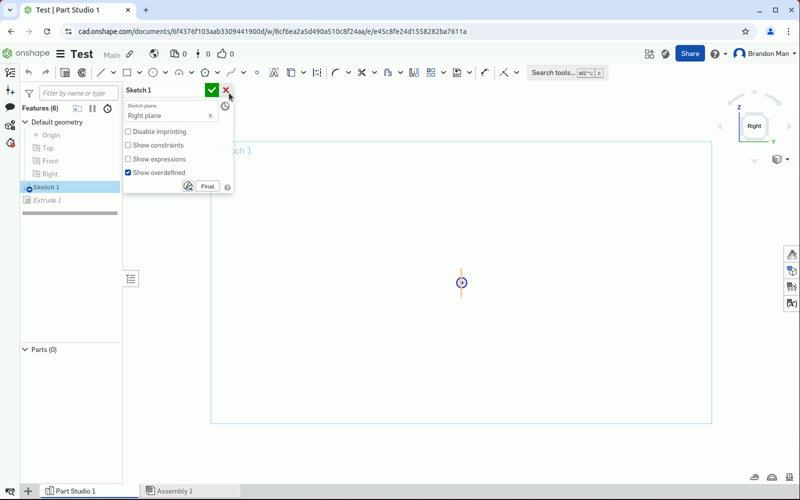
click(229, 92)
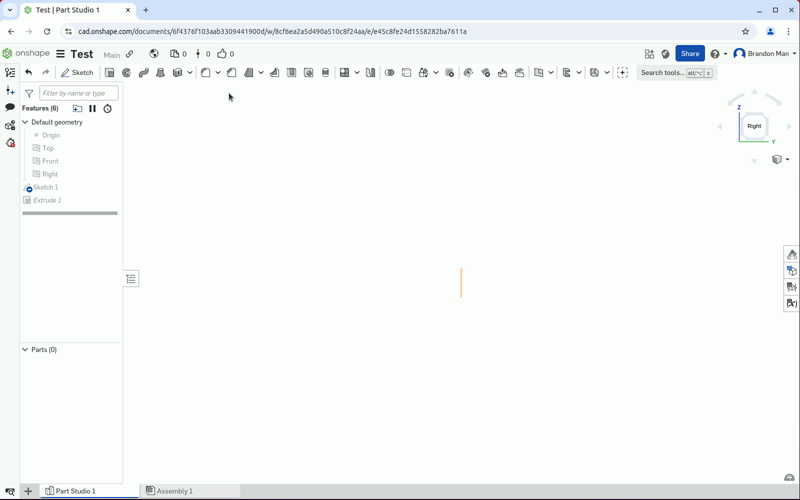
mouse_move(73, 352)
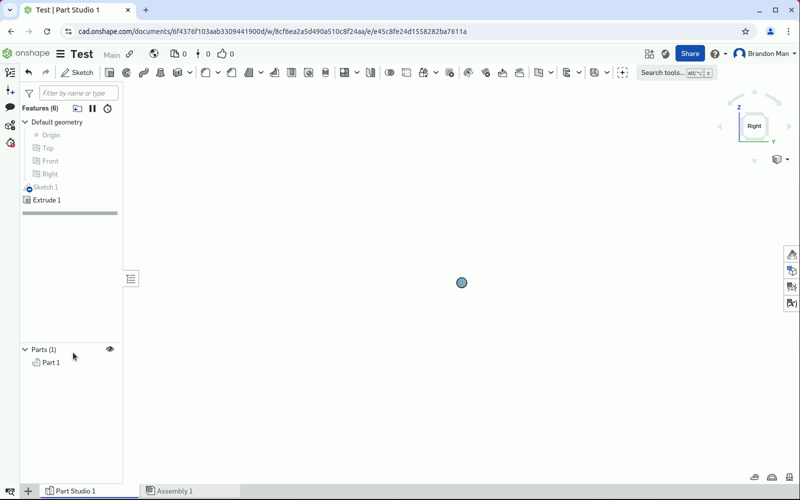
key(y)
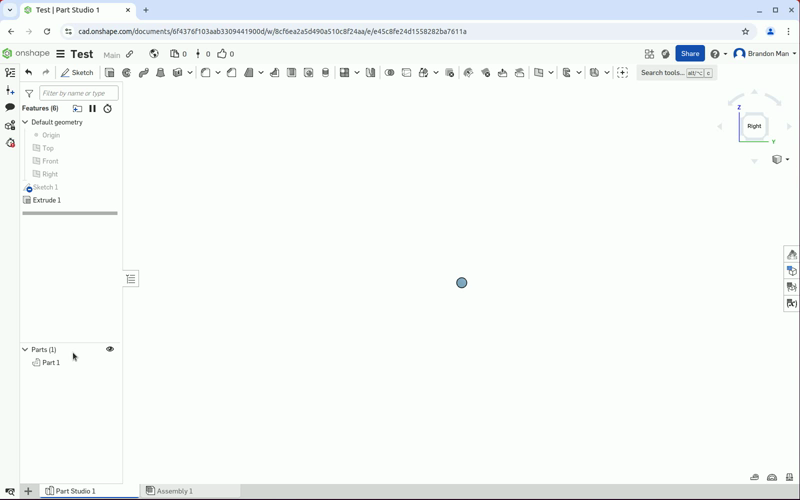
key(shift+p)
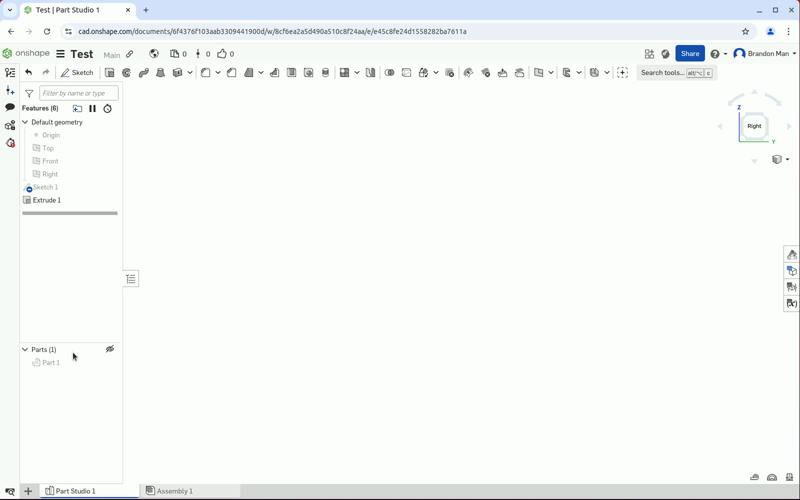
key(space)
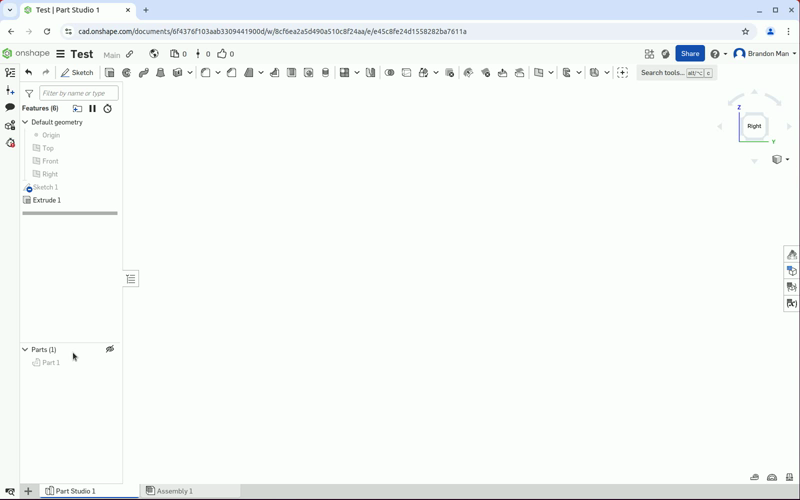
key_down(shift)
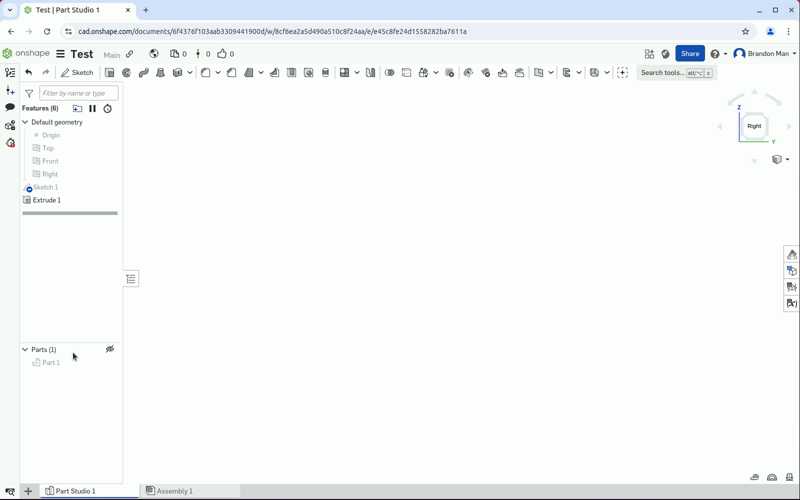
key(right)
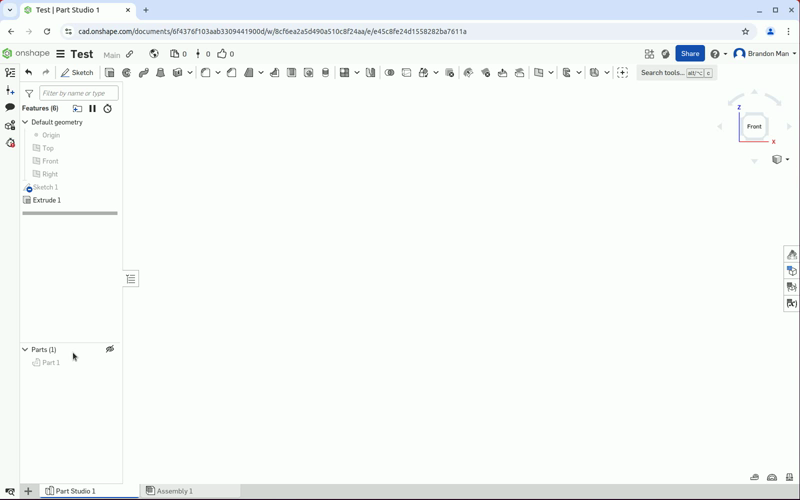
key_up(shift)
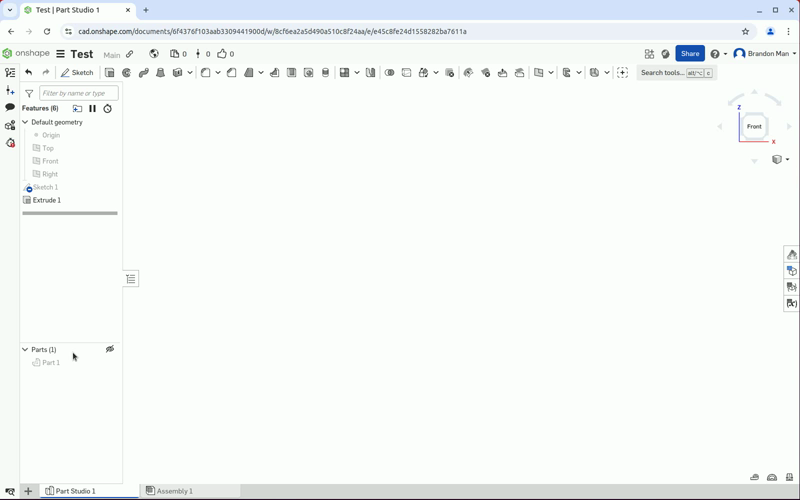
mouse_move(73, 352)
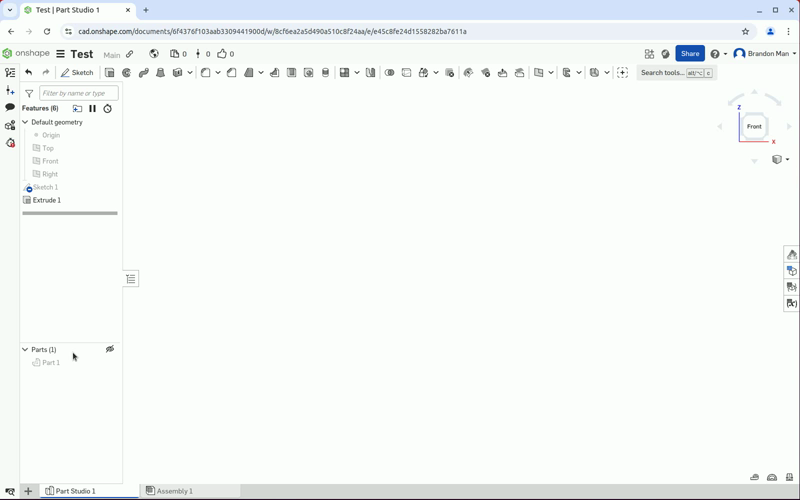
key(shift+y)
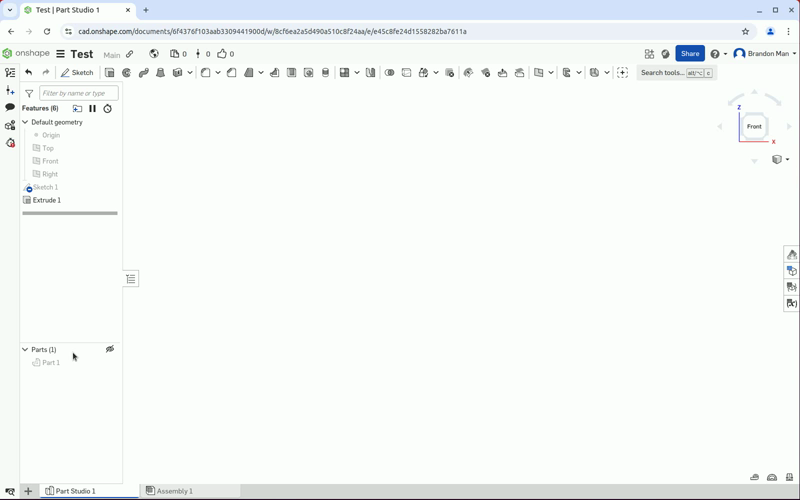
key(shift+s)
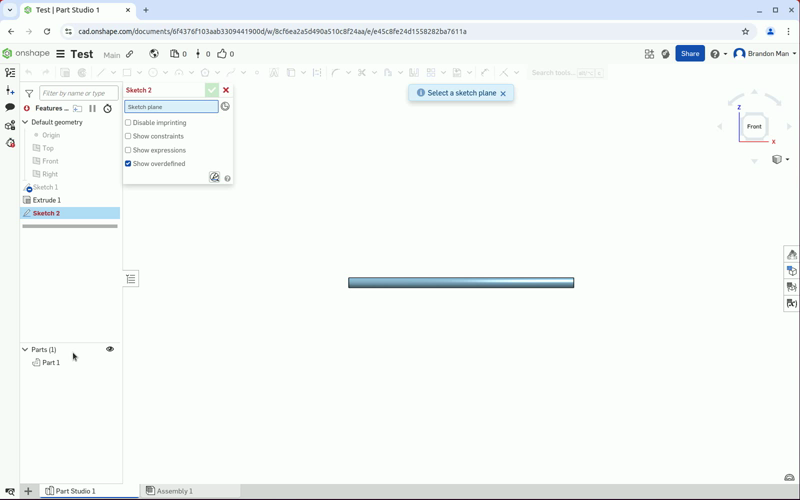
mouse_move(73, 163)
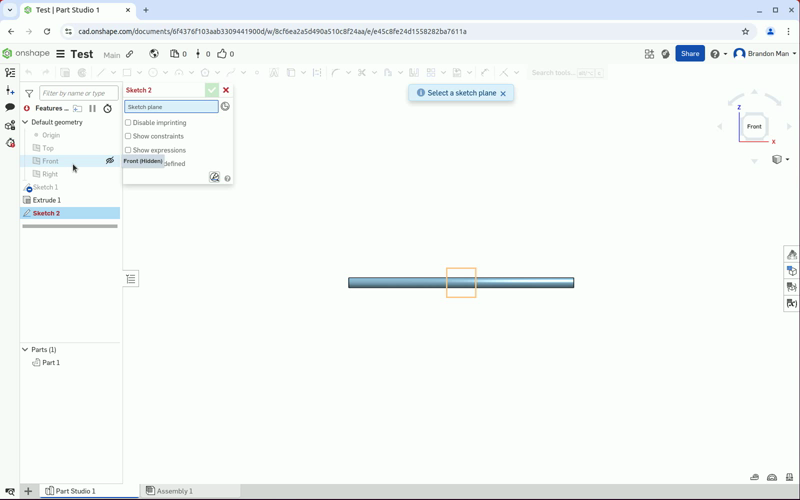
click(73, 163)
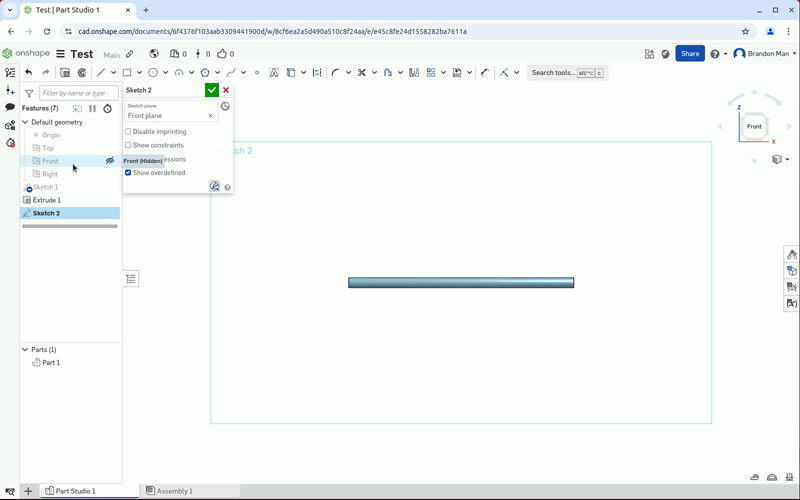
mouse_move(73, 352)
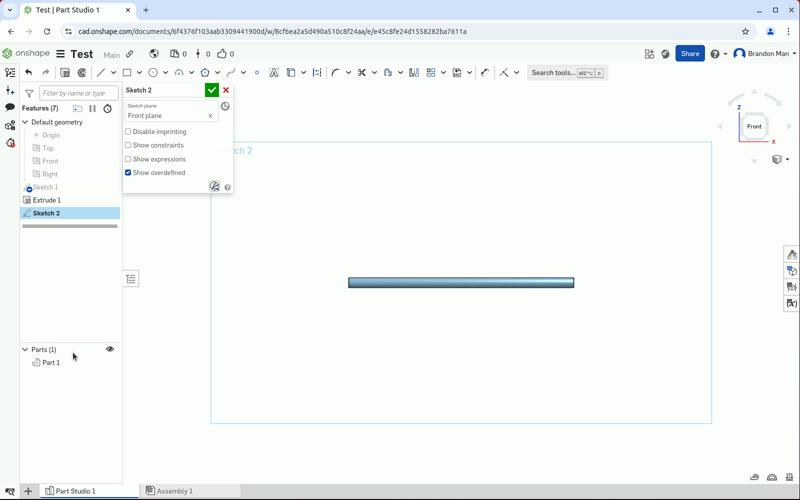
key(y)
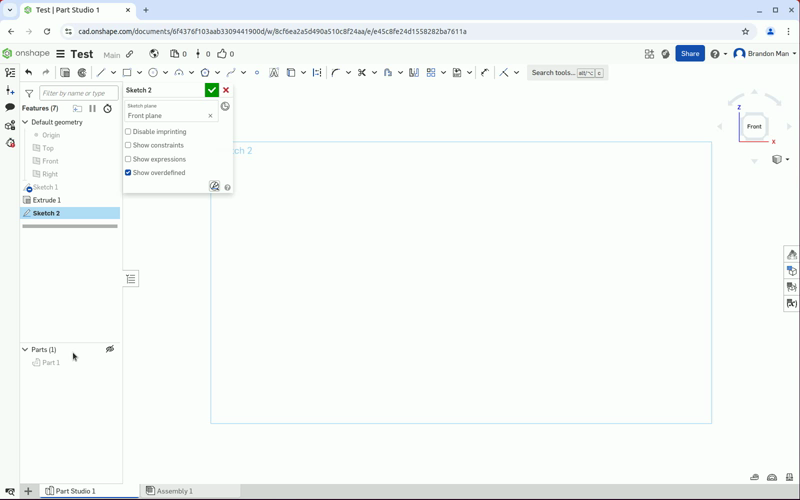
key(l)
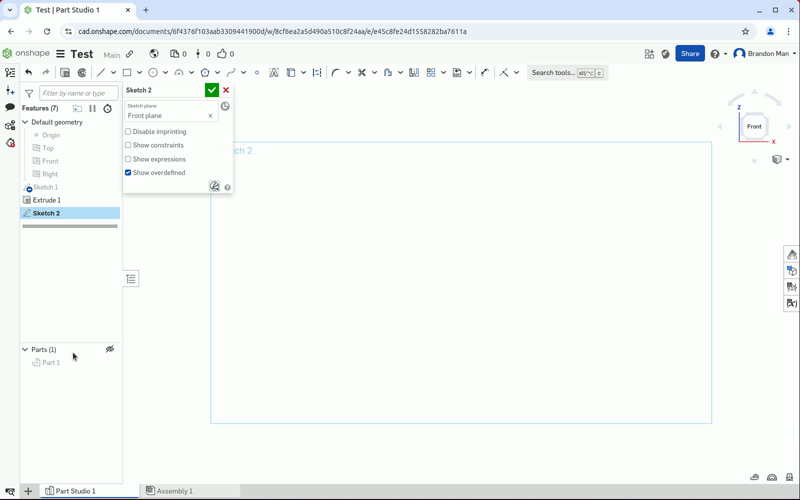
key_down(shift)
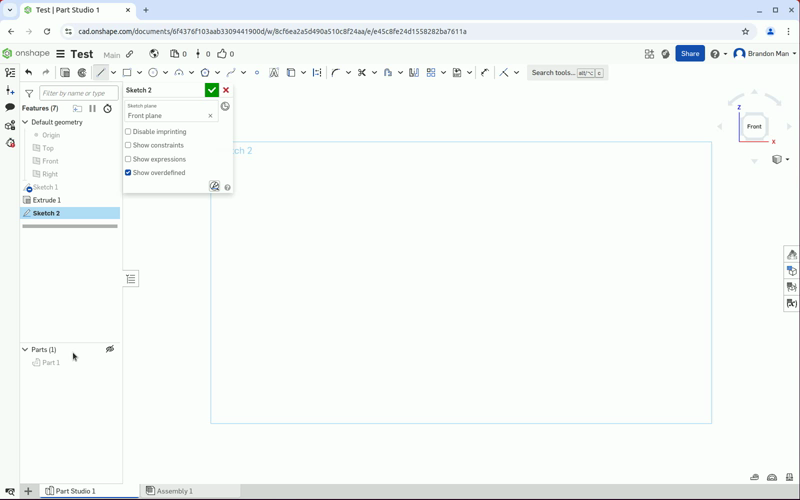
mouse_move(343, 280)
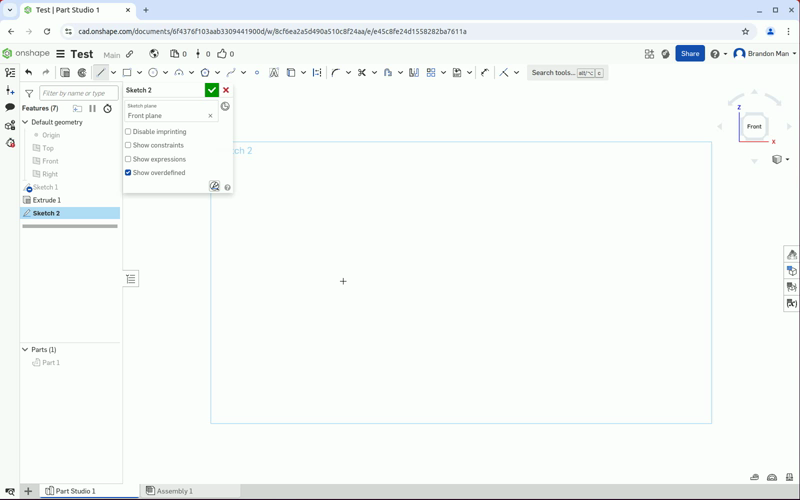
click(343, 280)
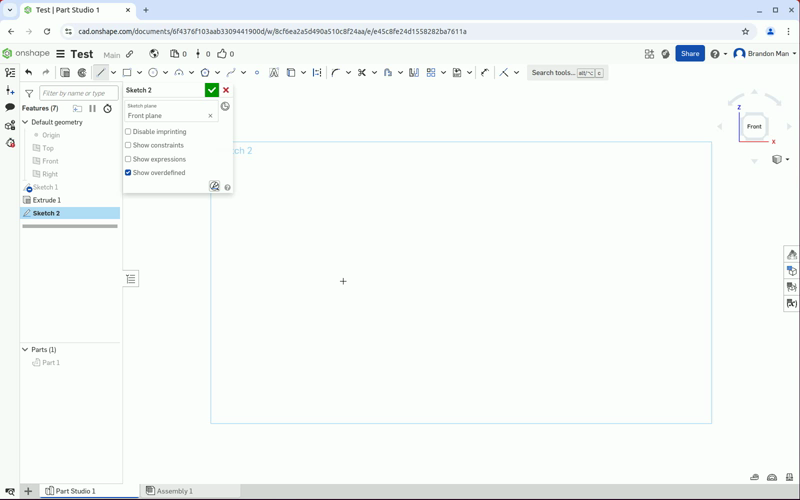
key_up(shift)
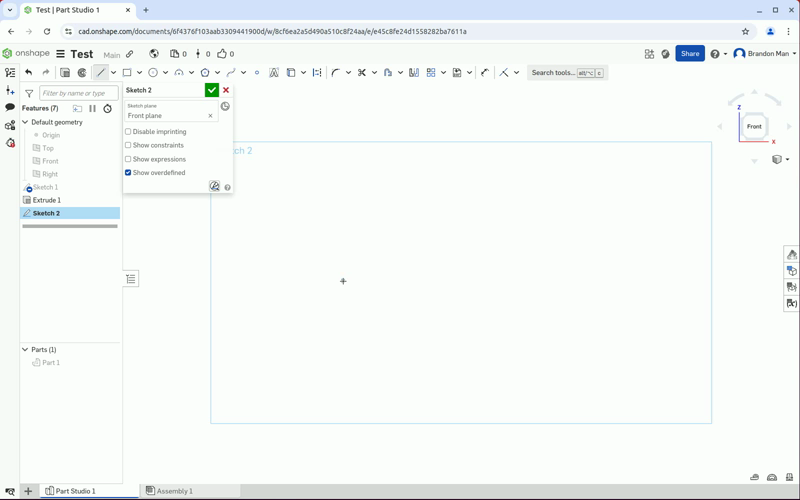
key_down(shift)
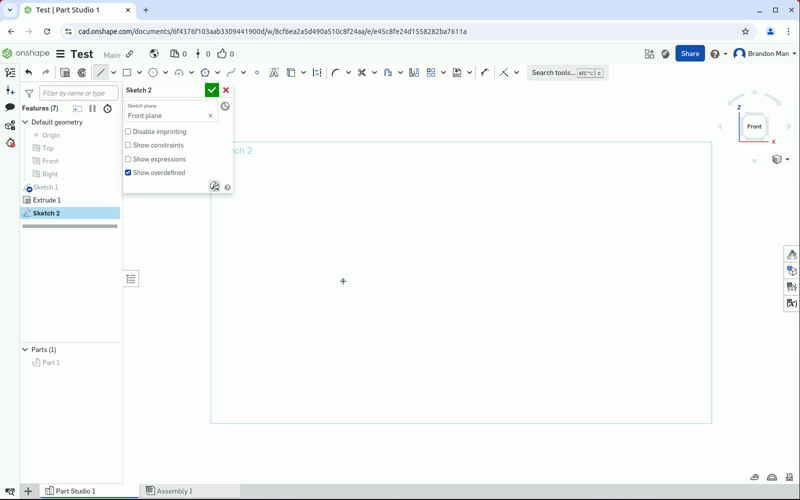
mouse_move(373, 280)
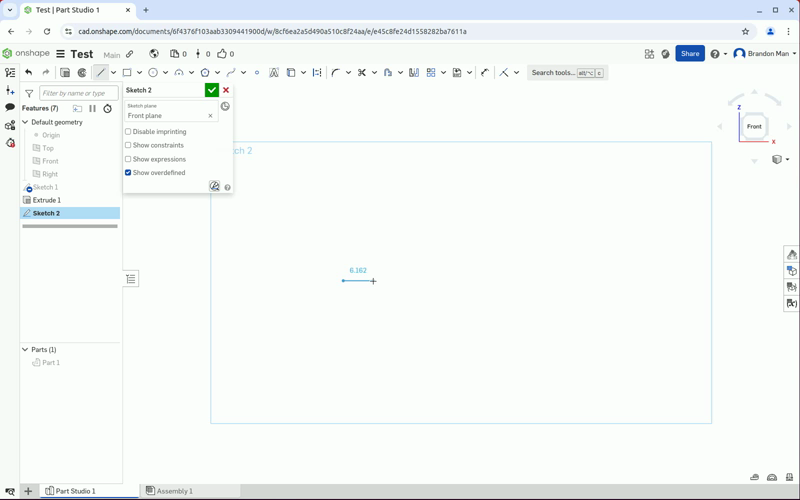
mouse_move(366, 280)
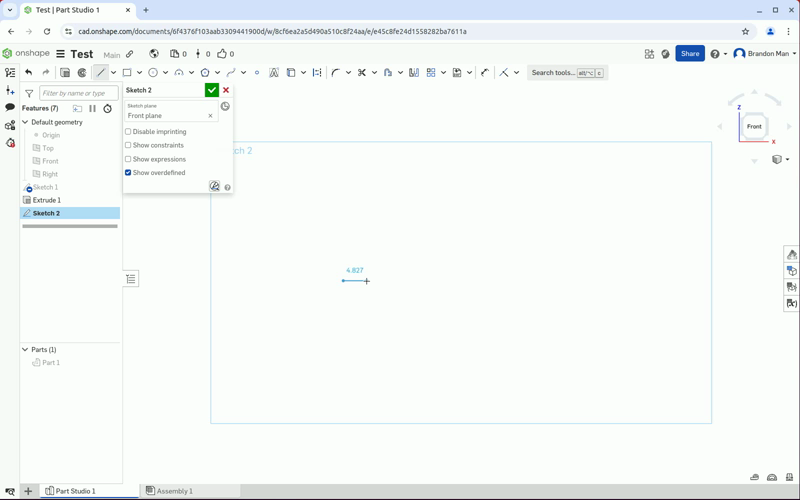
click(366, 280)
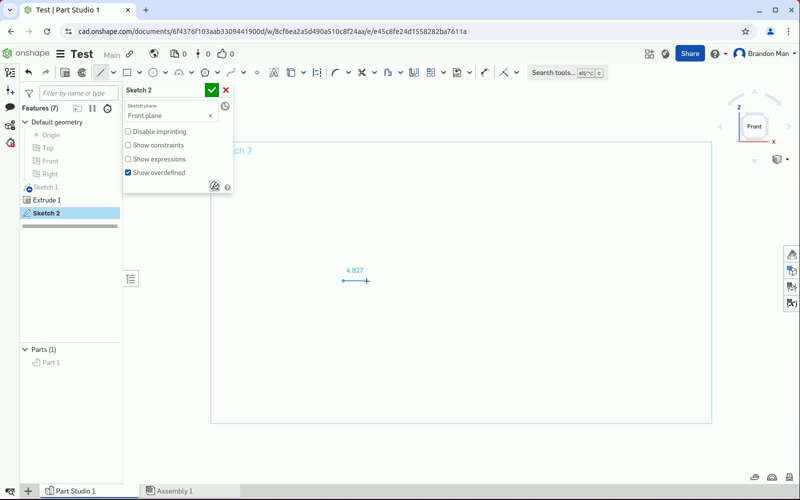
key_up(shift)
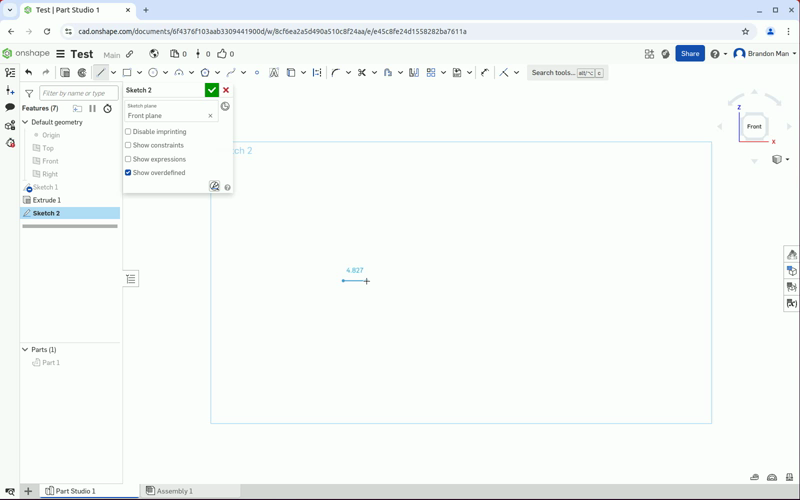
key_down(shift)
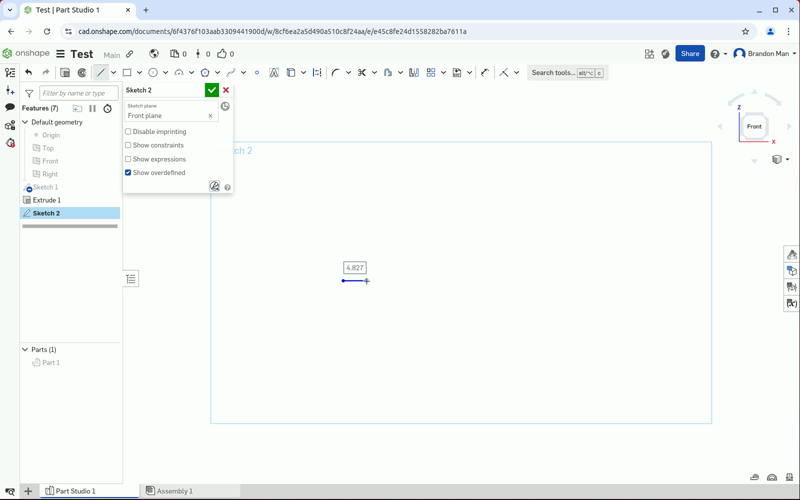
mouse_move(396, 280)
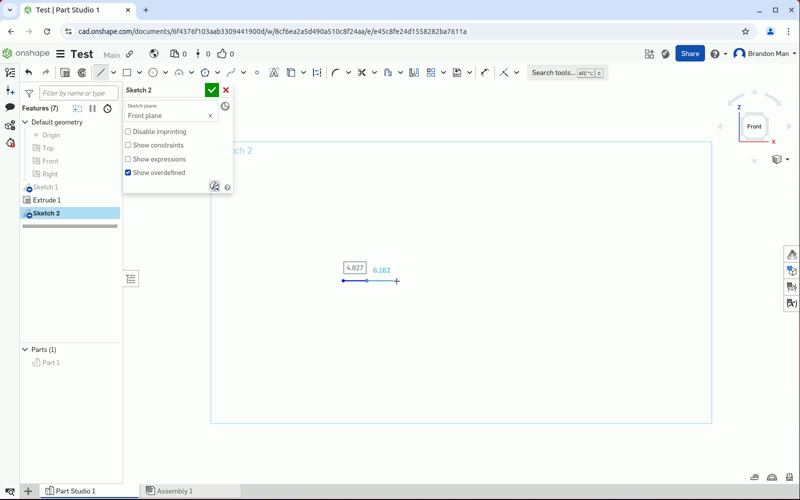
mouse_move(366, 267)
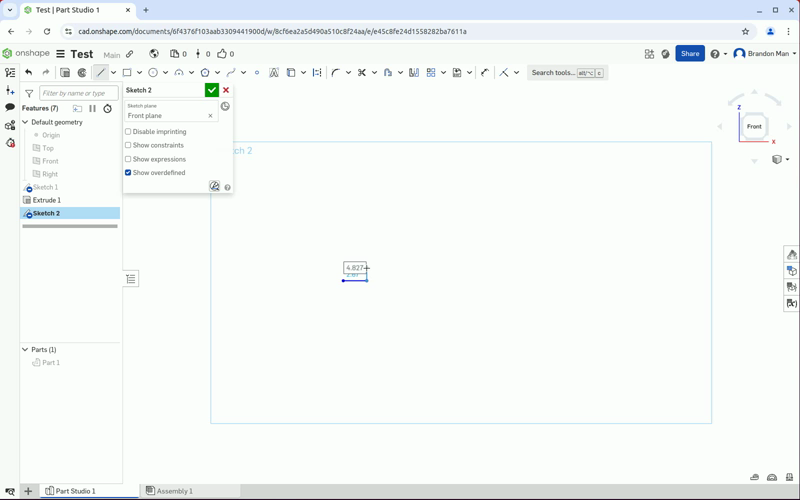
click(366, 267)
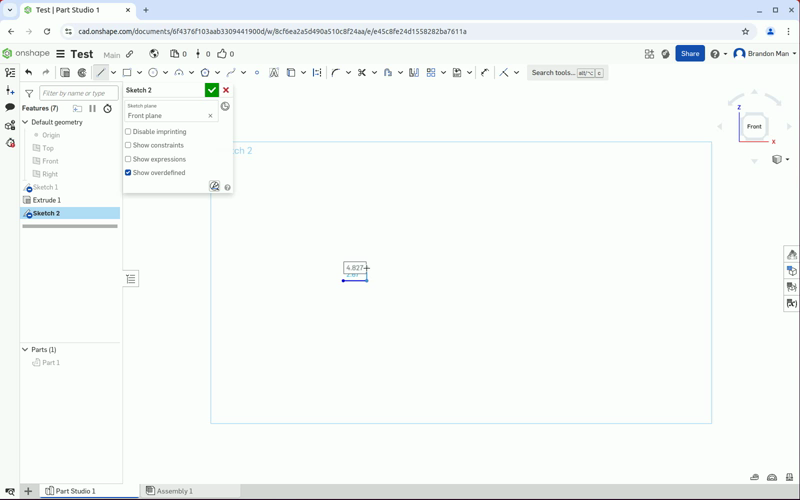
key_up(shift)
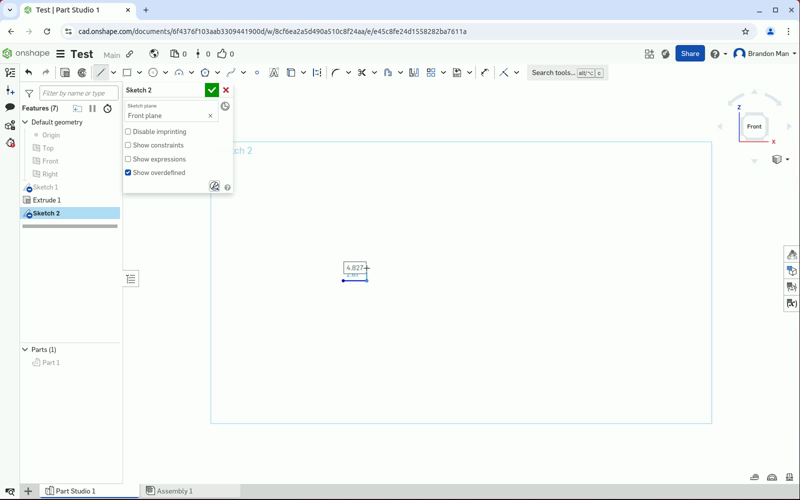
key_down(shift)
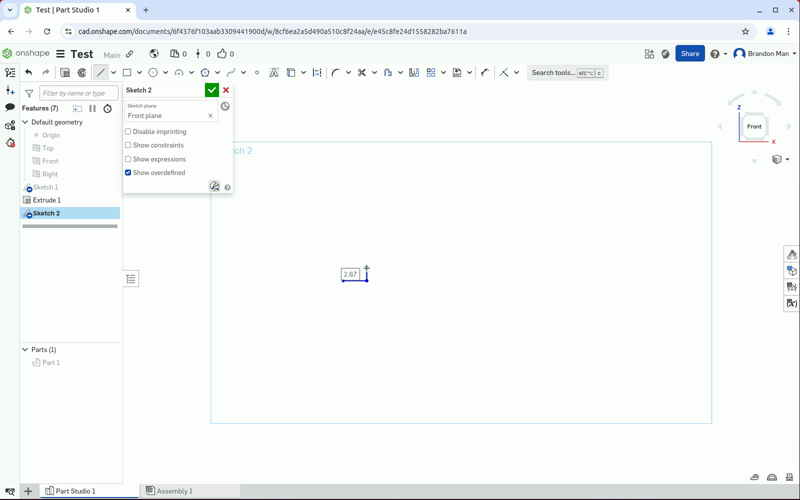
mouse_move(396, 267)
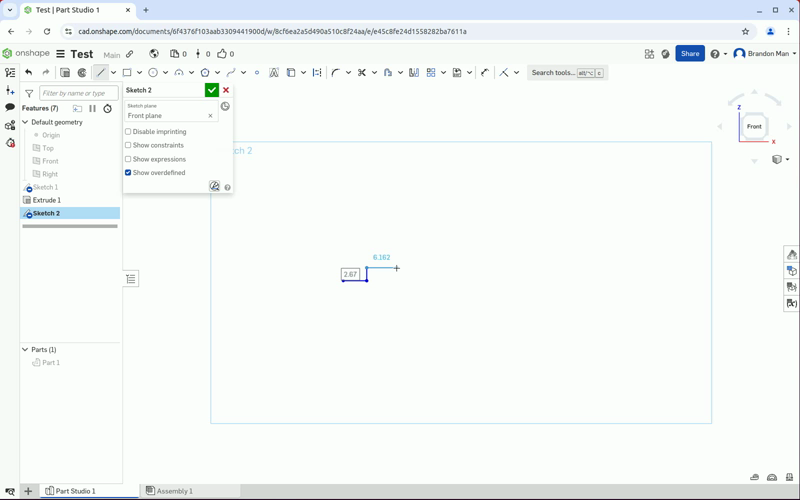
mouse_move(343, 267)
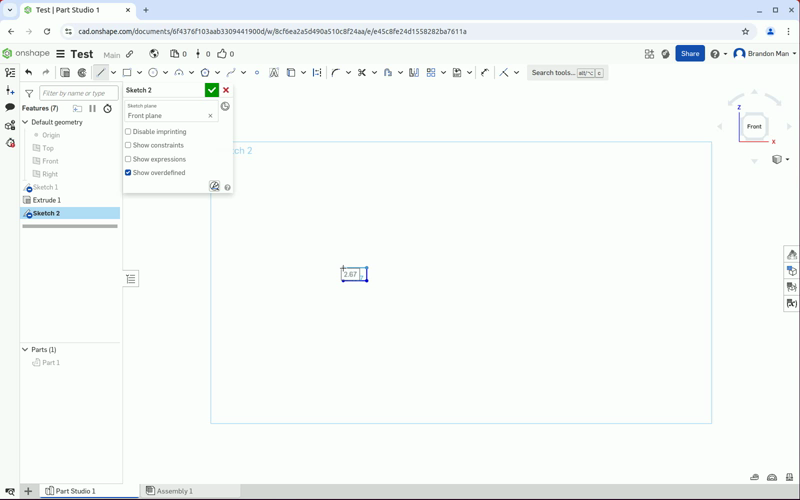
click(343, 267)
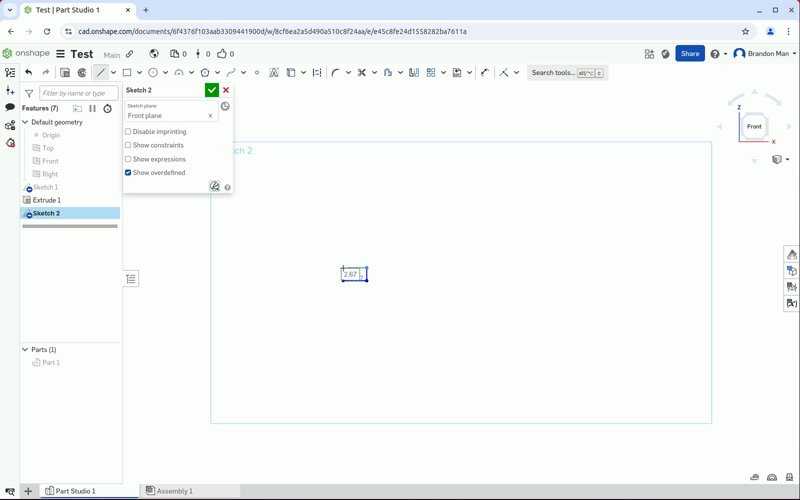
key_up(shift)
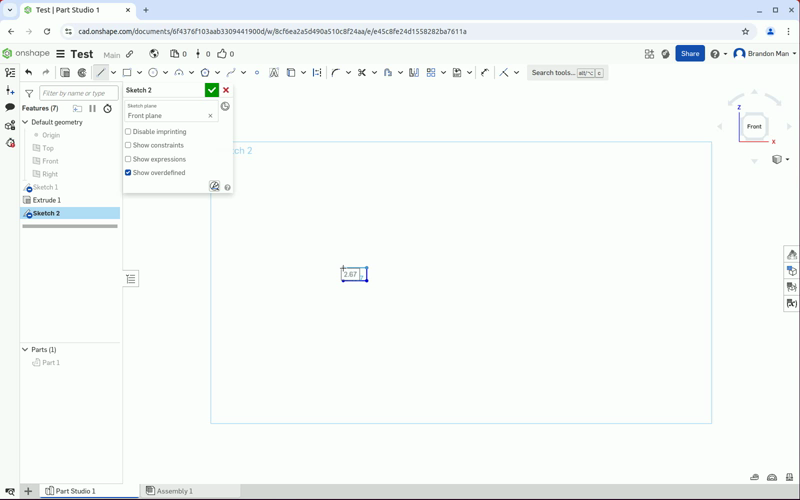
mouse_move(373, 267)
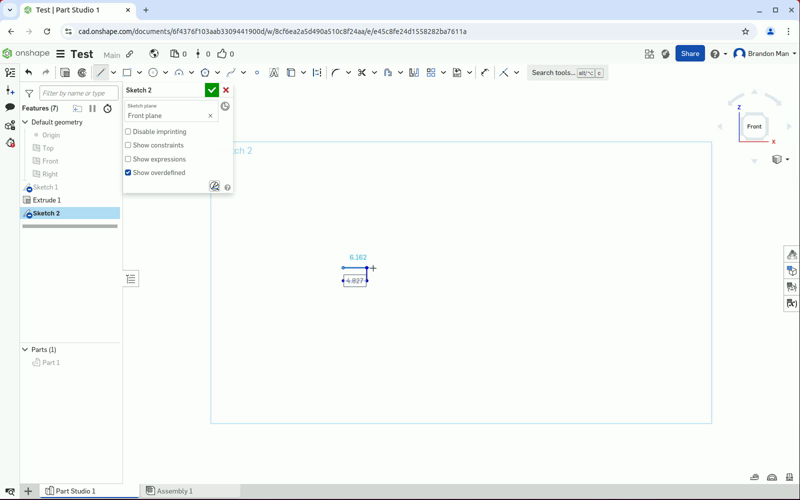
key_down(shift)
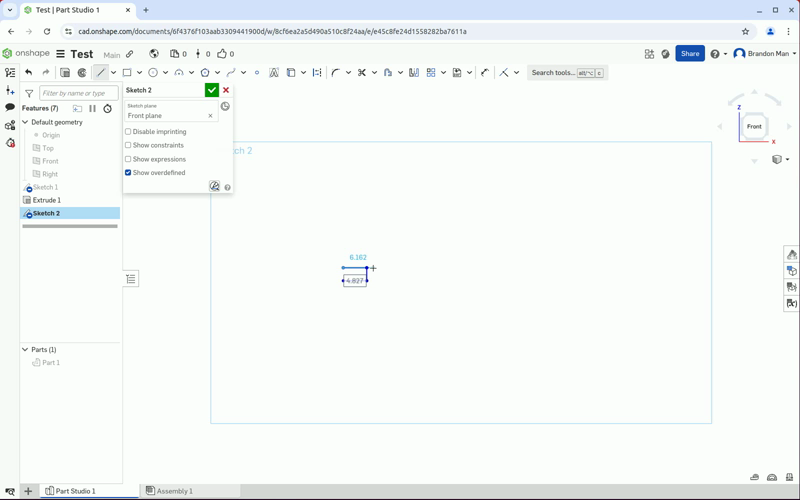
mouse_move(343, 280)
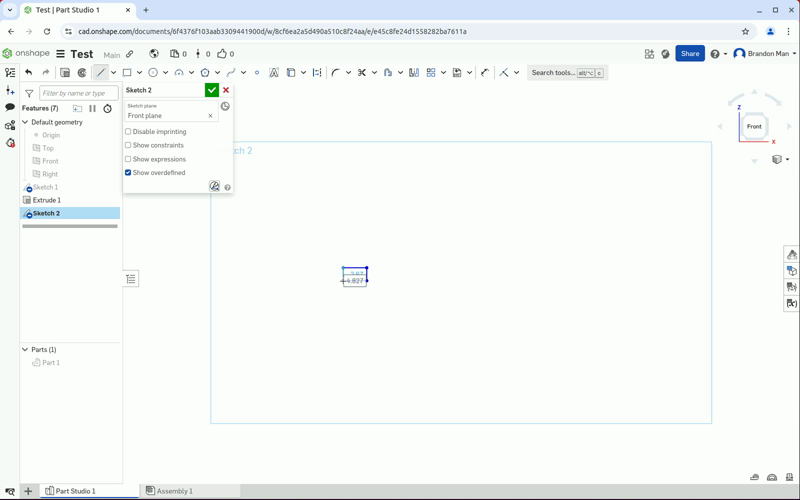
key_up(shift)
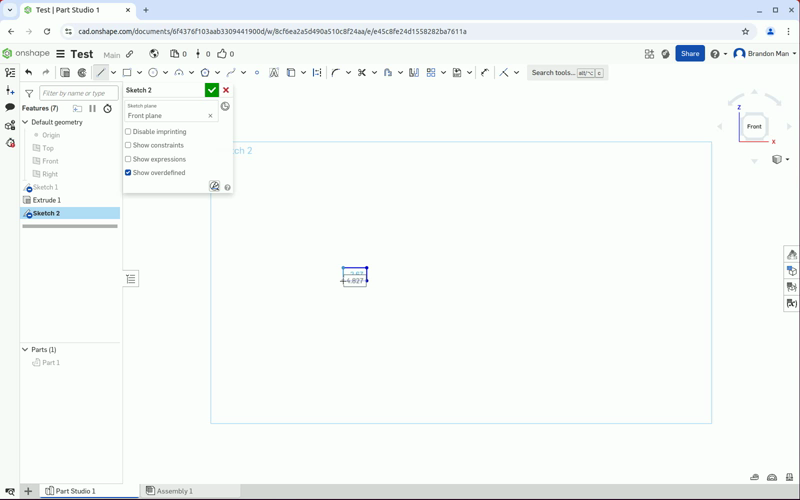
click(343, 280)
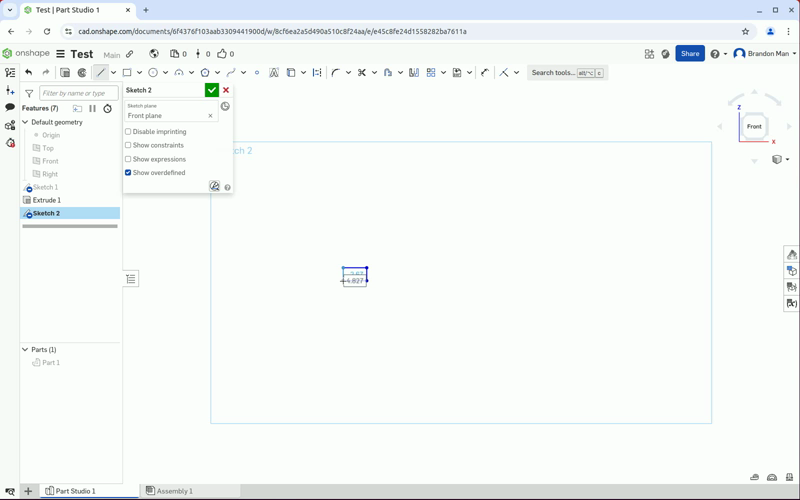
key(esc)
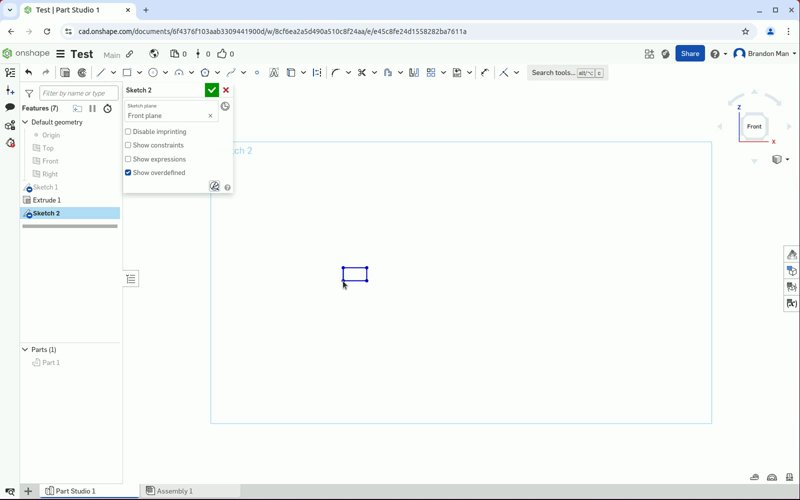
mouse_move(353, 268)
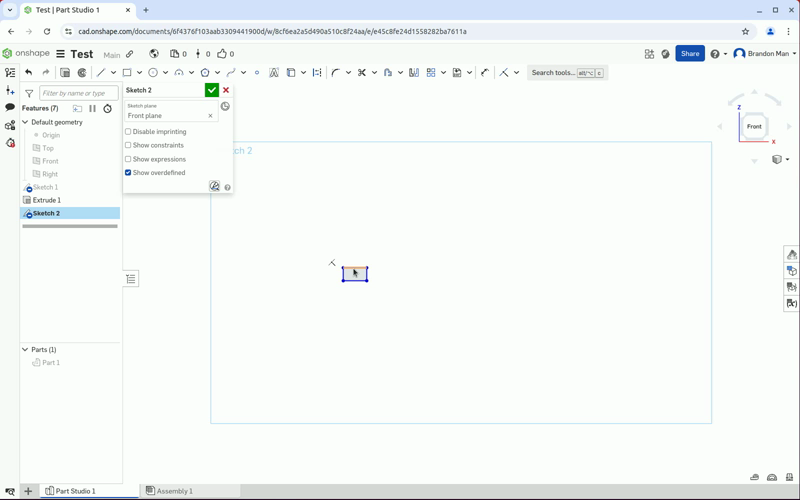
scroll(6)
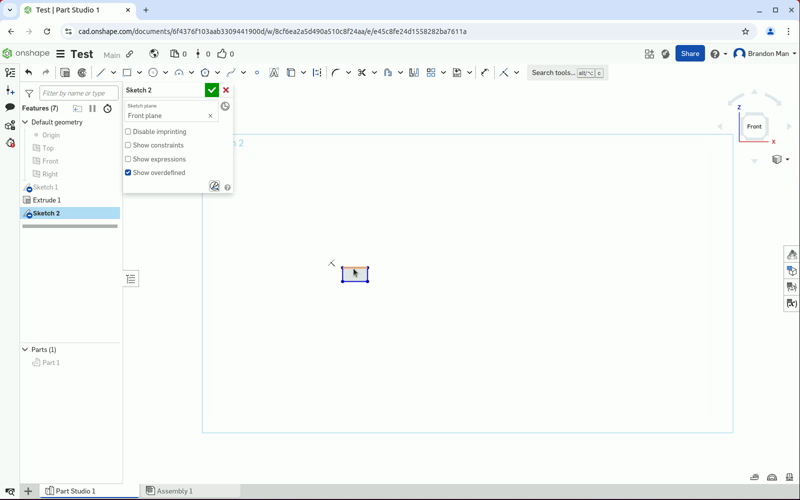
scroll(6)
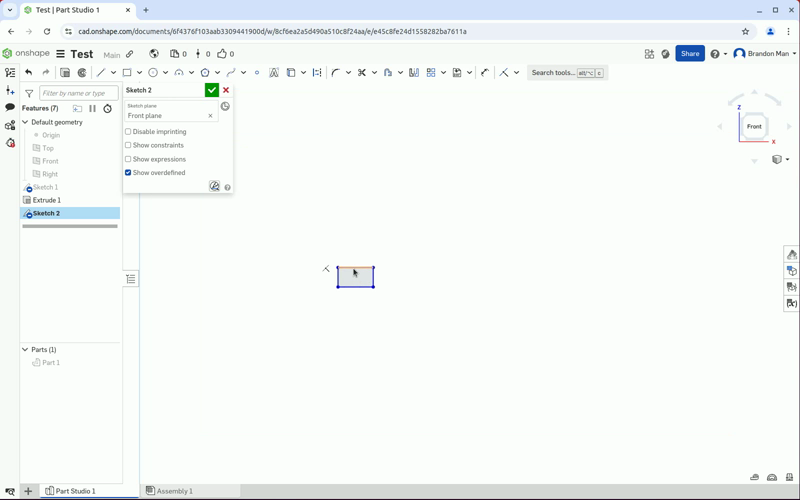
scroll(6)
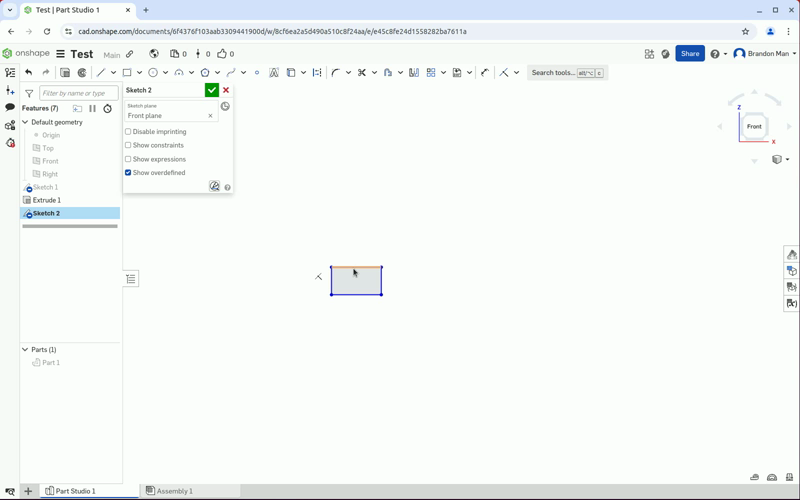
scroll(6)
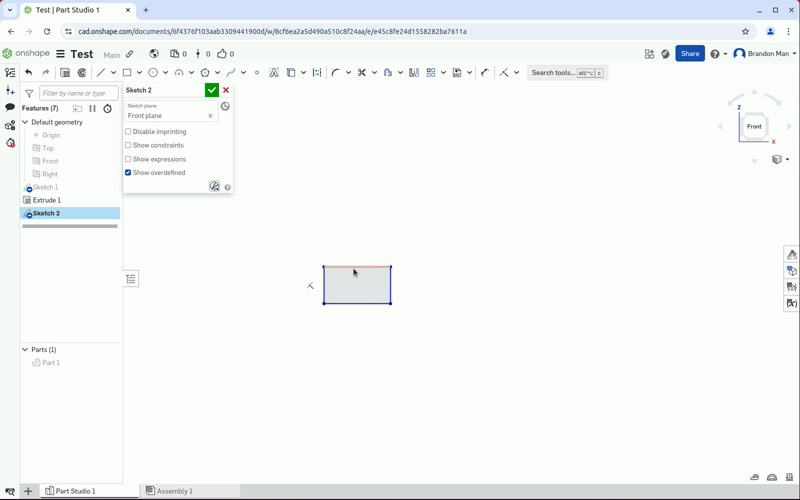
scroll(6)
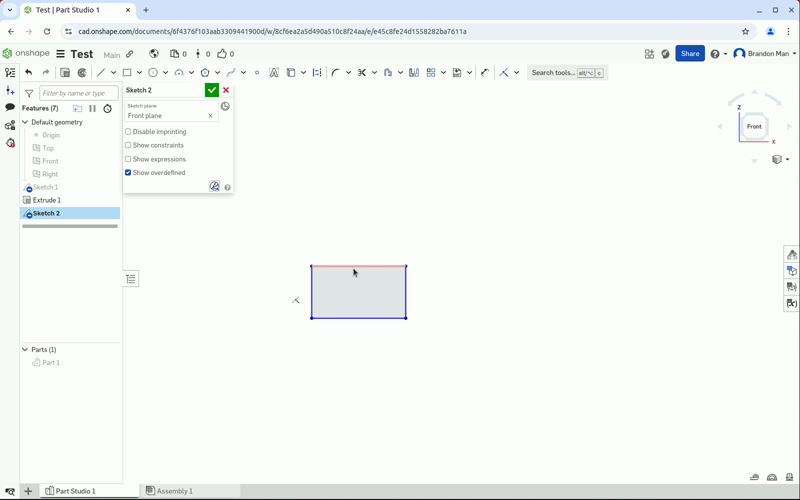
scroll(6)
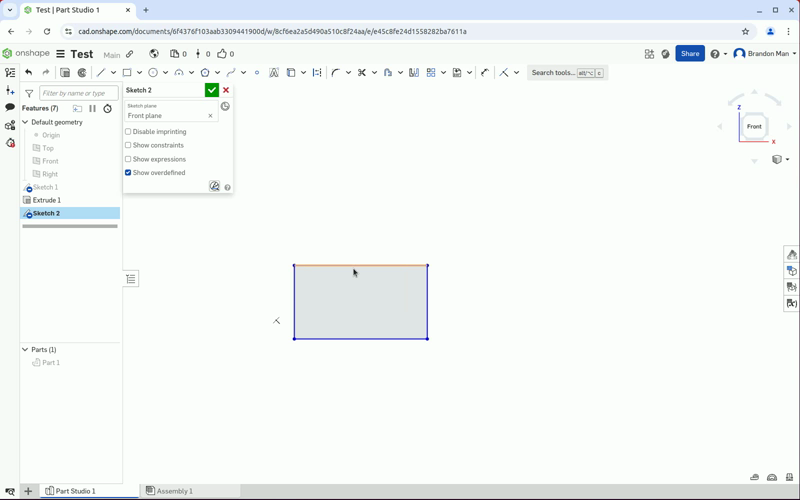
scroll(6)
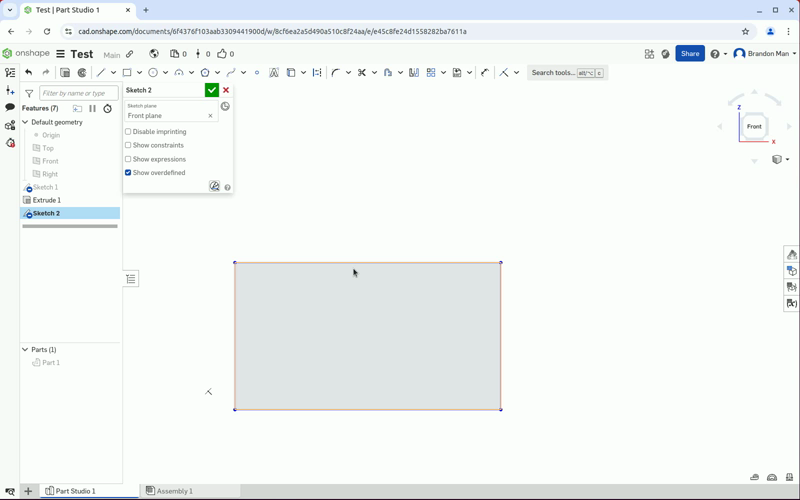
click(353, 268)
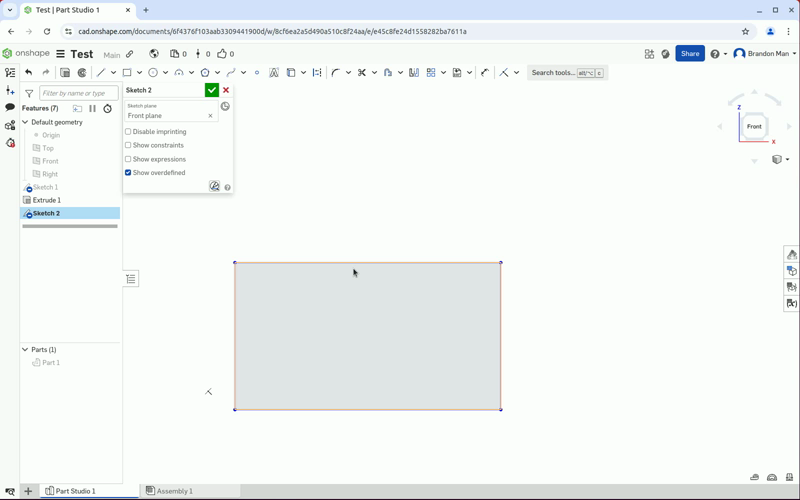
scroll(-6)
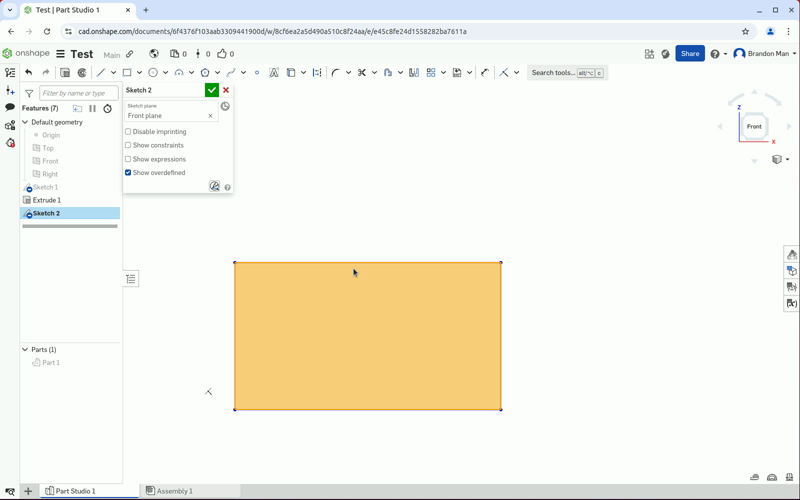
scroll(-6)
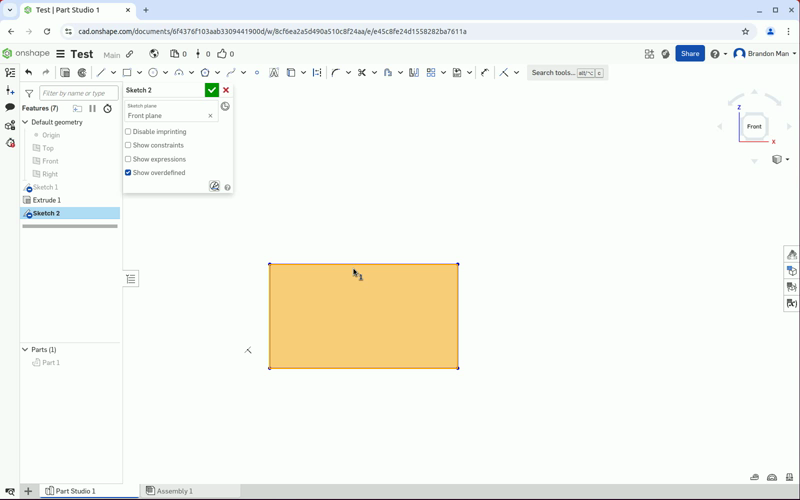
scroll(-6)
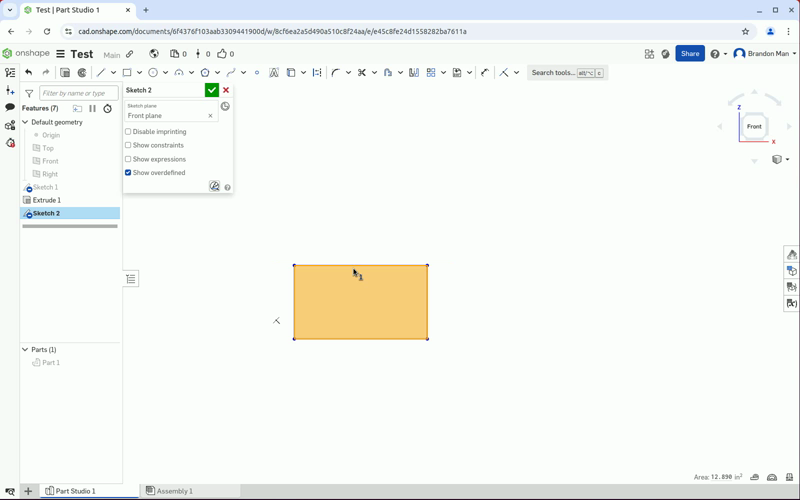
scroll(-6)
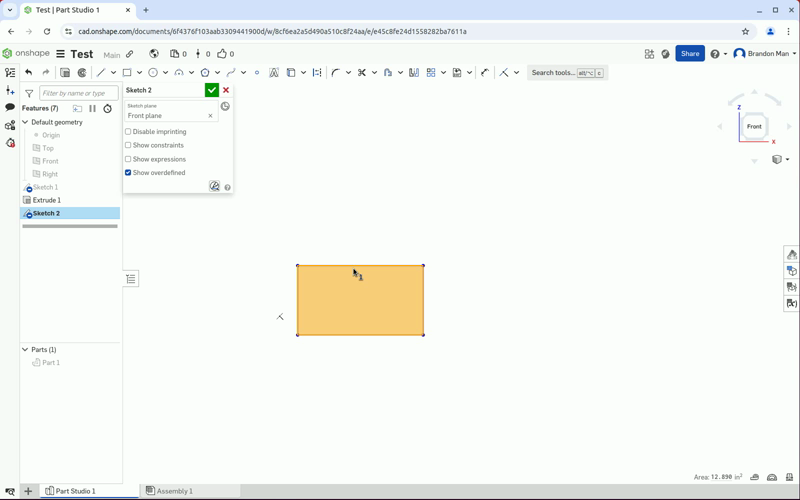
scroll(-6)
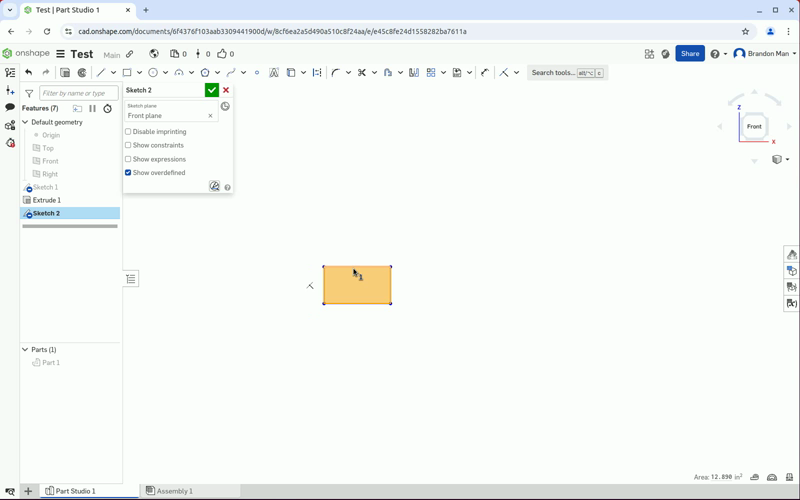
scroll(-6)
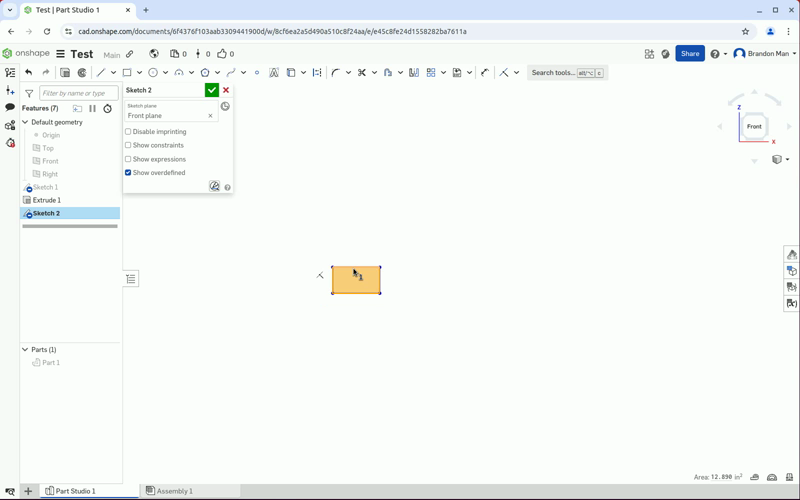
scroll(-6)
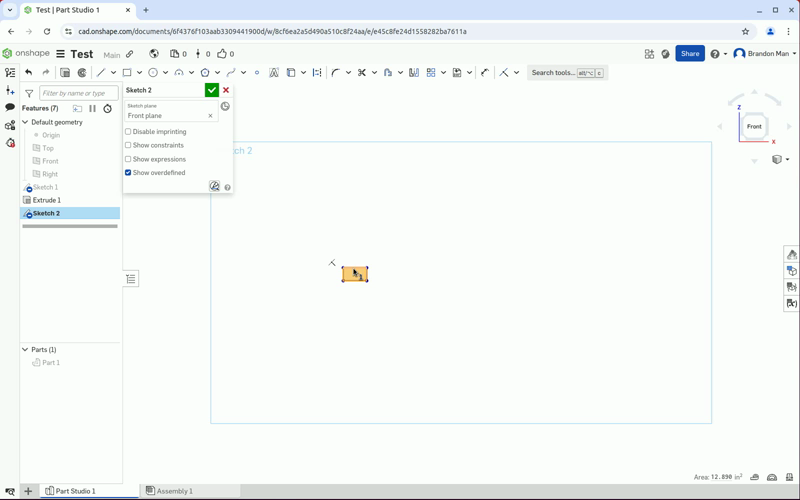
mouse_move(73, 352)
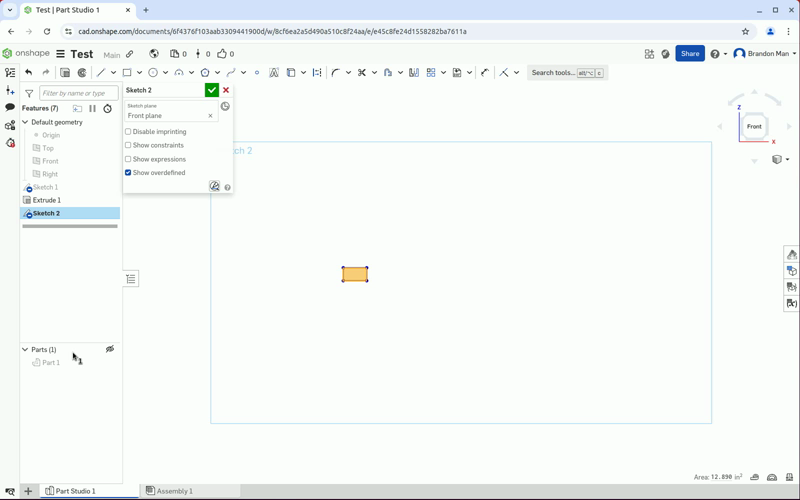
key(shift+y)
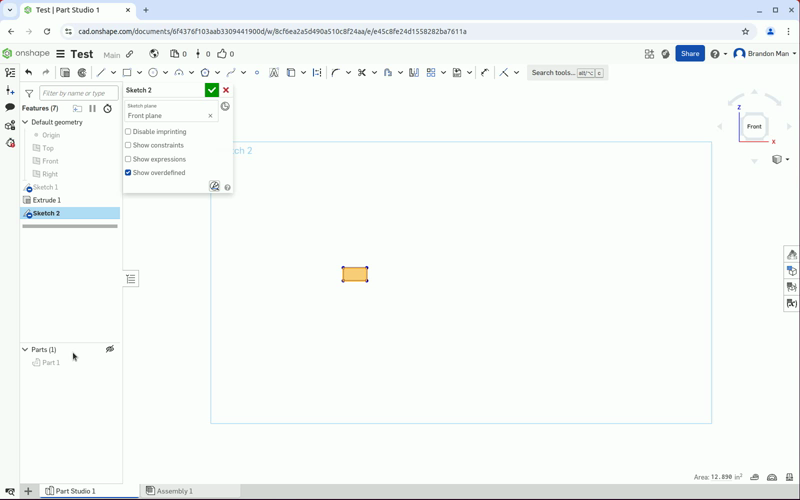
key(shift+e)
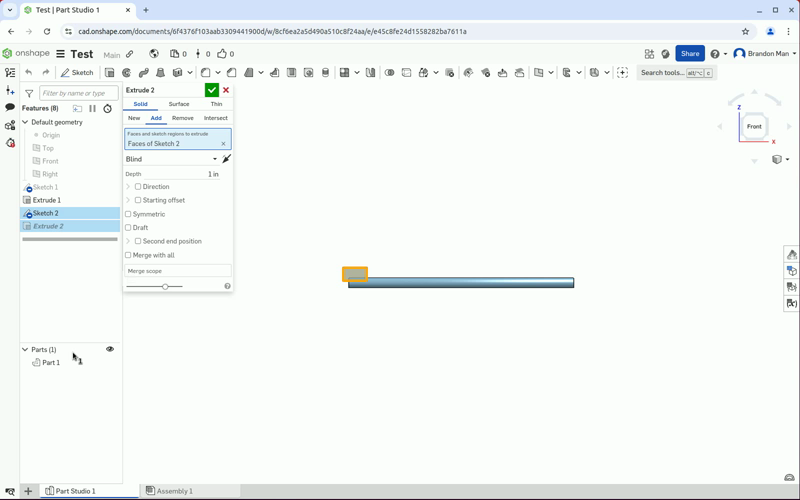
mouse_move(143, 106)
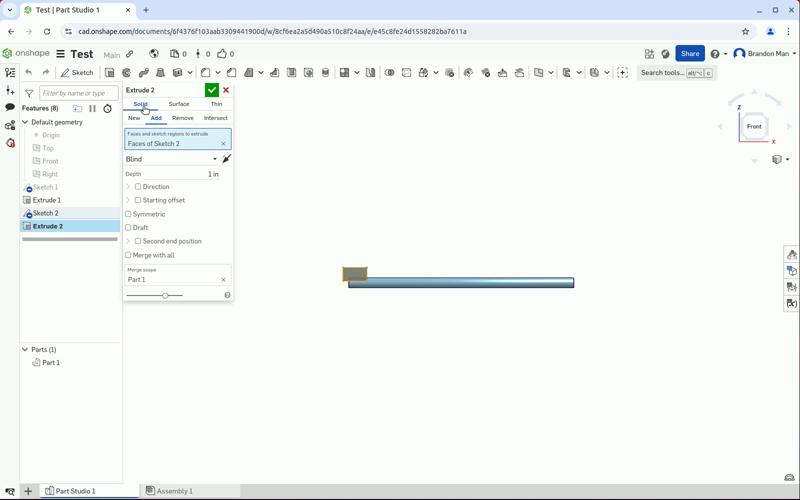
click(143, 106)
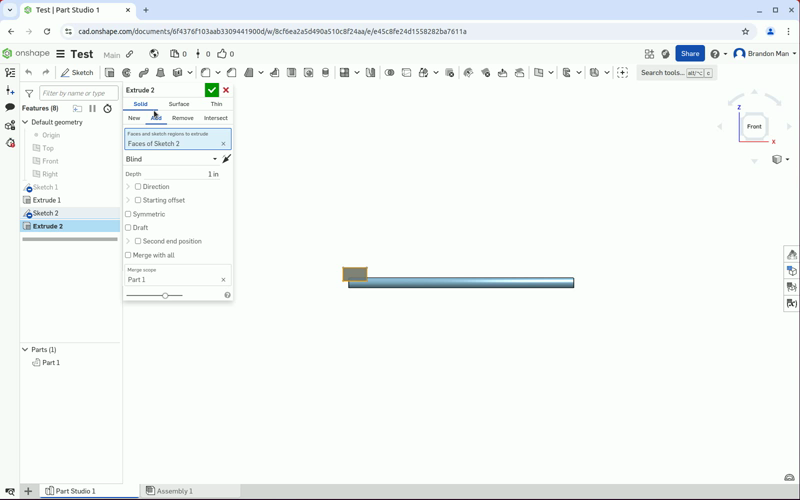
mouse_move(186, 120)
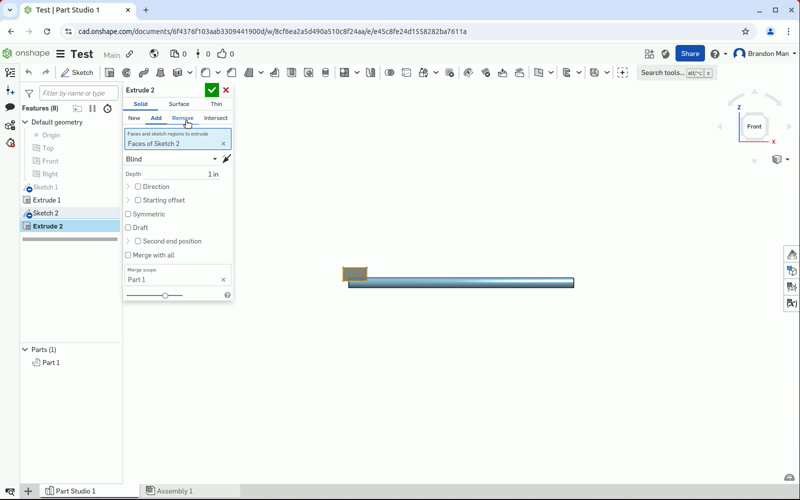
click(186, 120)
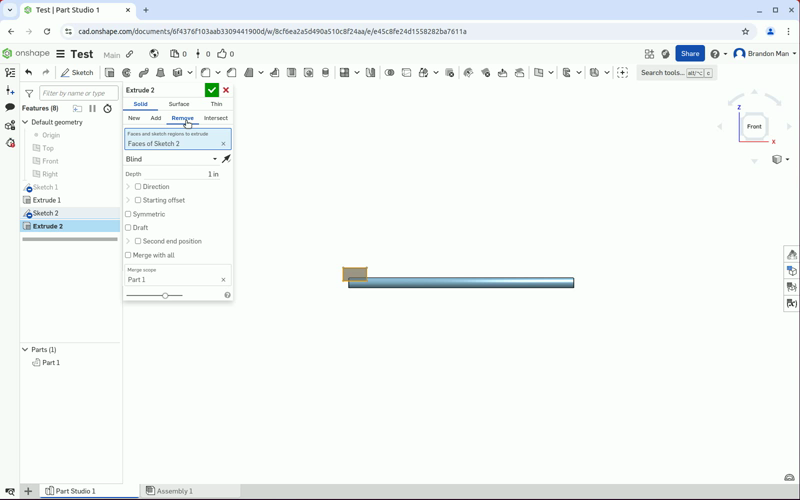
key(tab, 4)
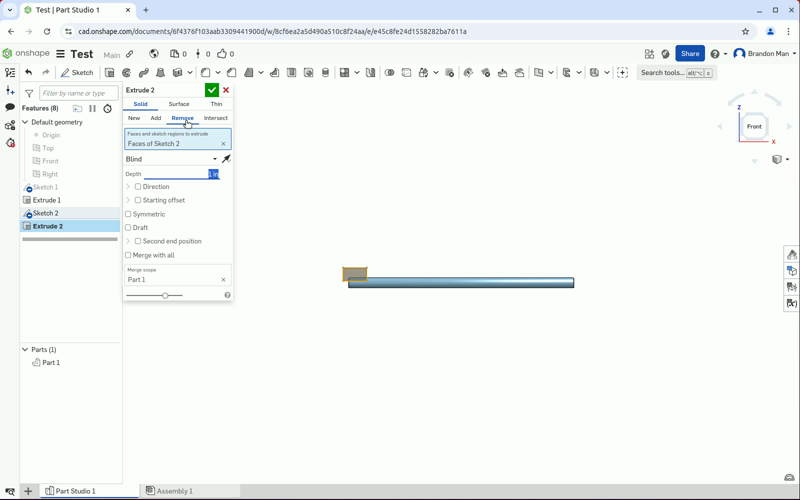
text(5.778)
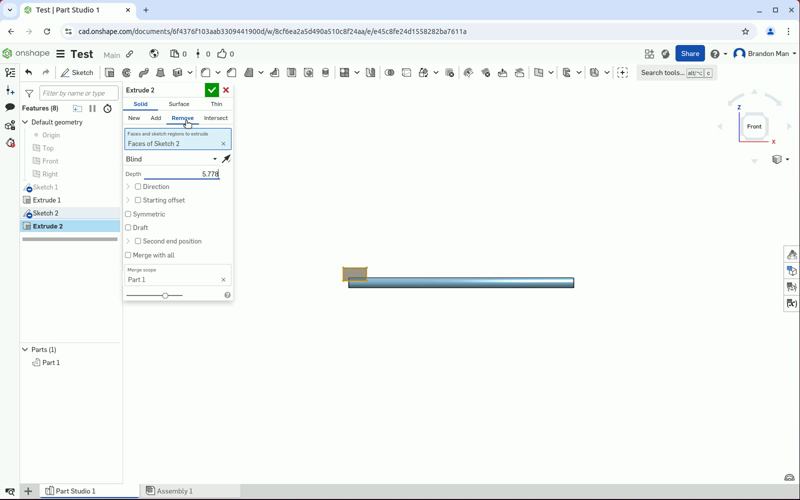
key(tab, 3)
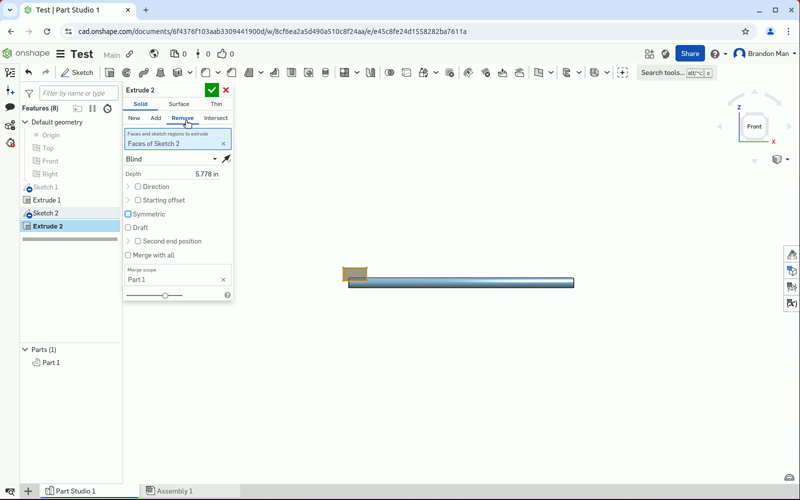
key(space)
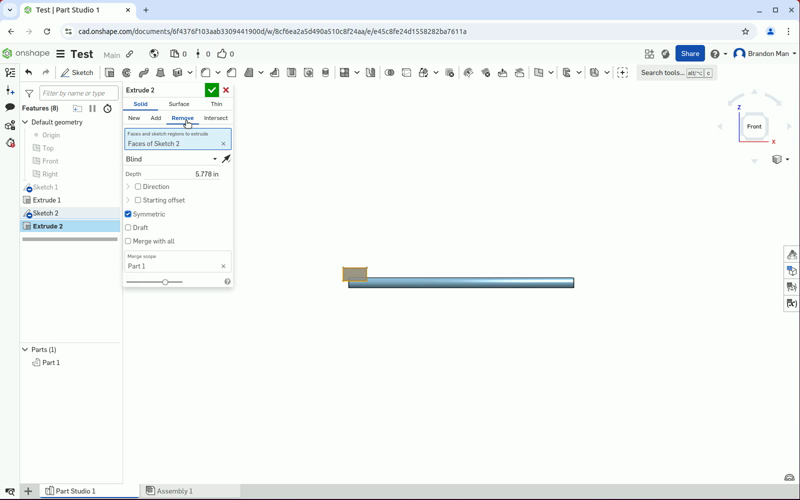
key(tab, 2)
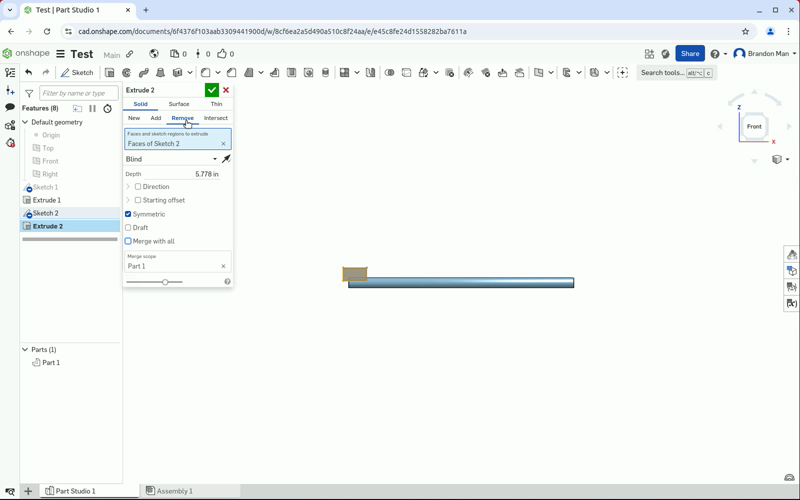
key(space)
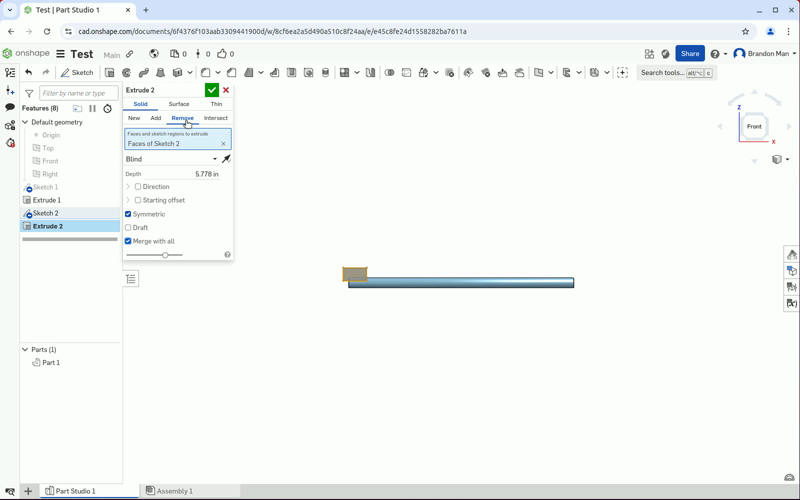
key(enter)
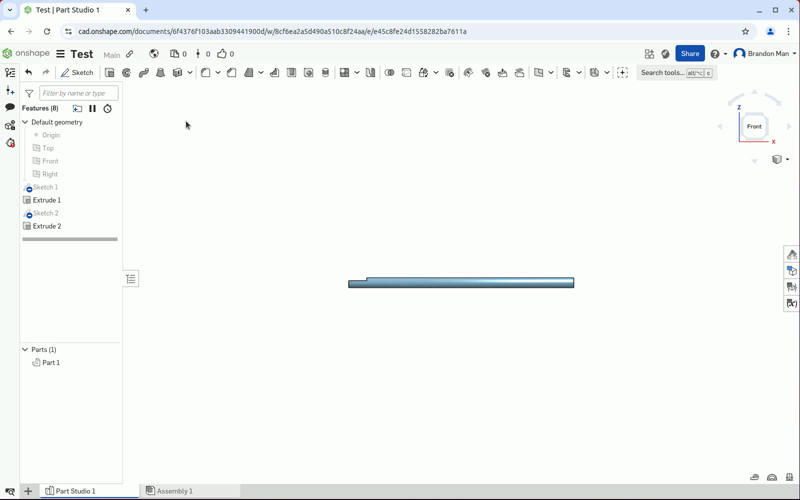
key(shift+h)
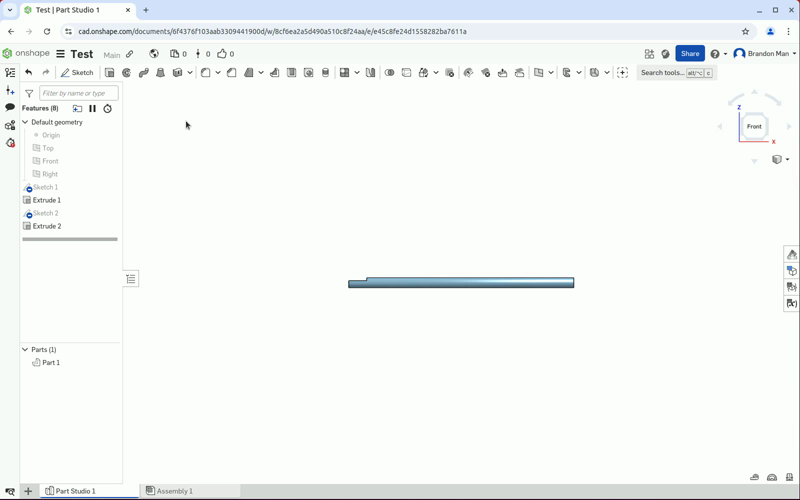
key(shift+h)
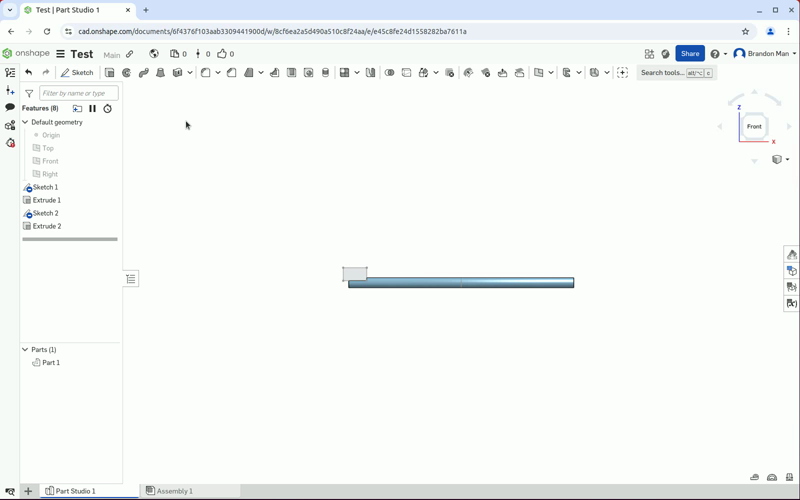
key(shift+7)
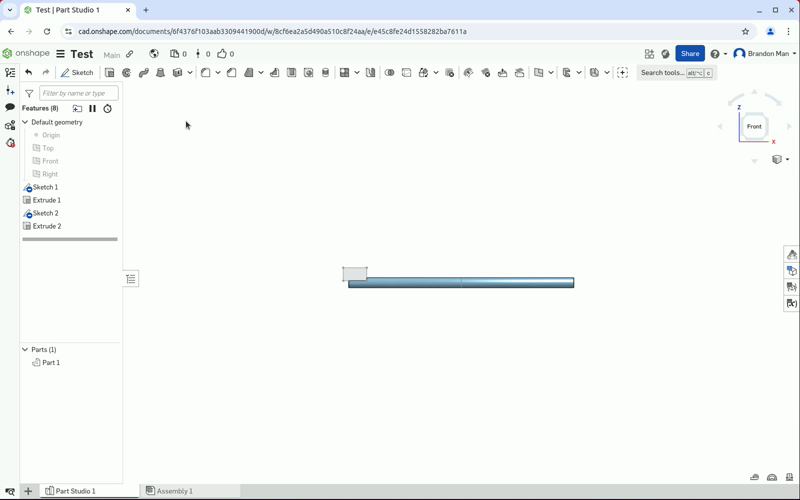
key(left, 2)
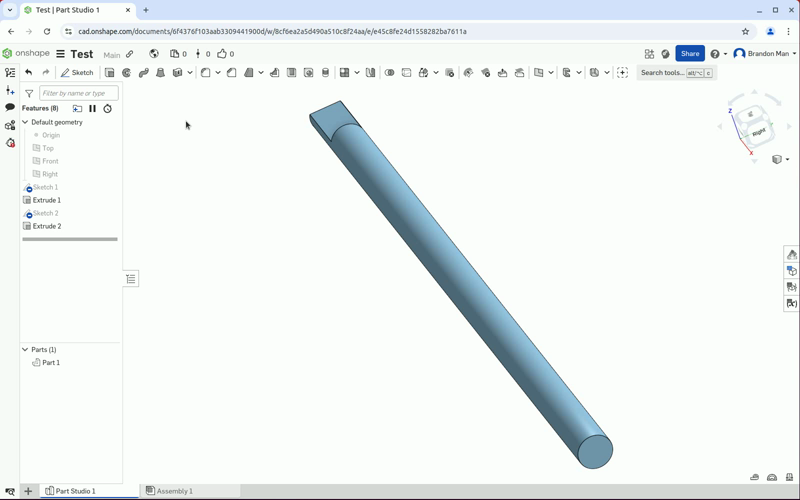
key(down, 2)
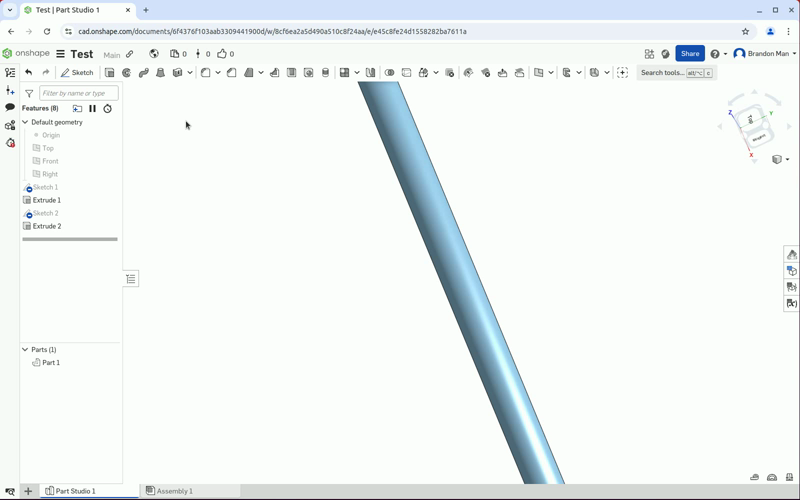
key(up, 2)
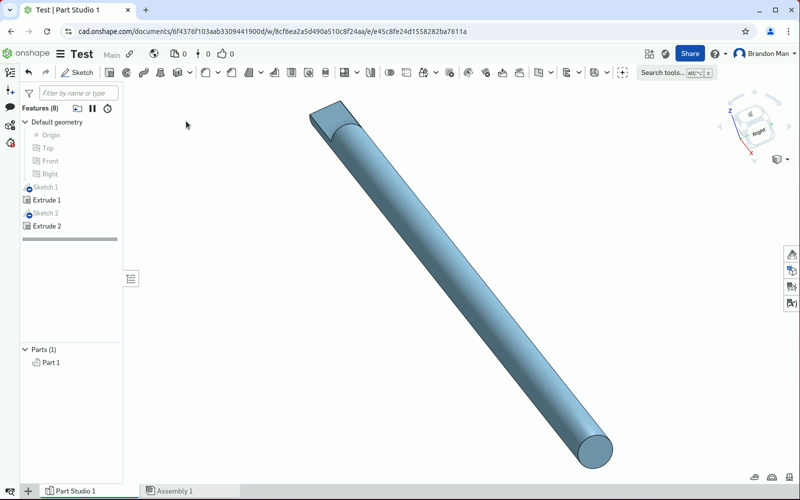
key(right, 2)
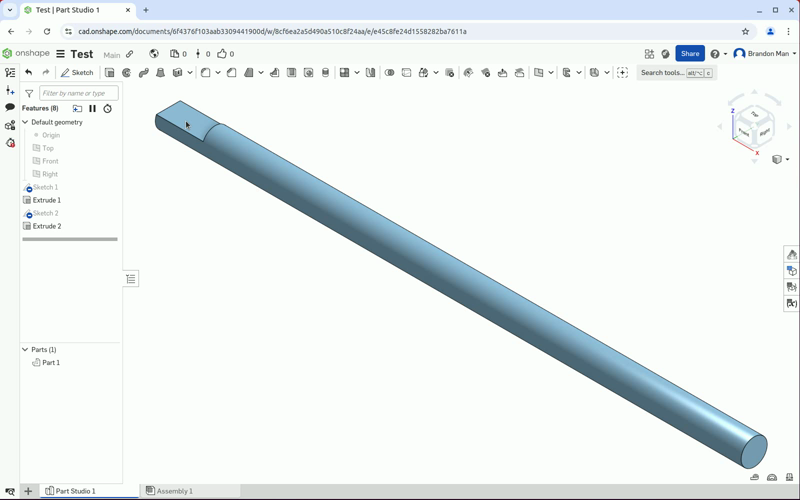
mouse_move(73, 189)
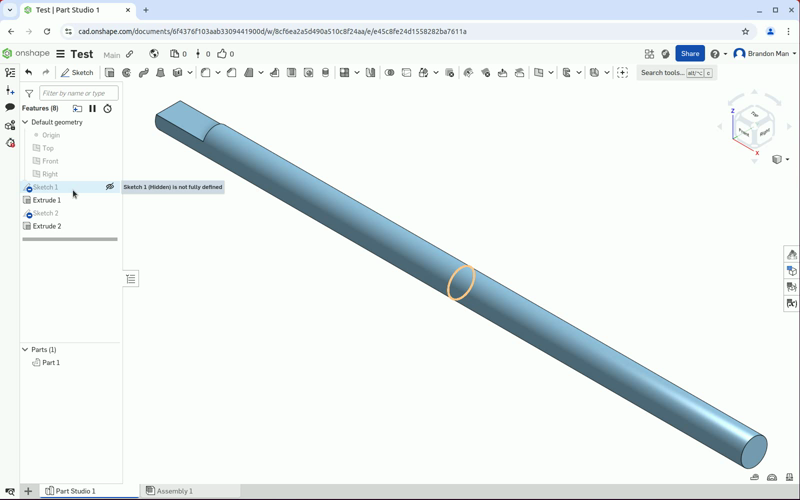
click(73, 189)